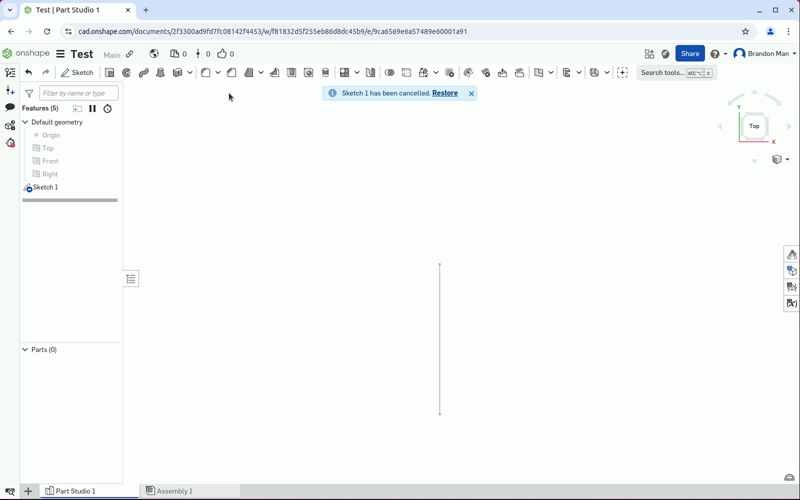
key(shift+h)
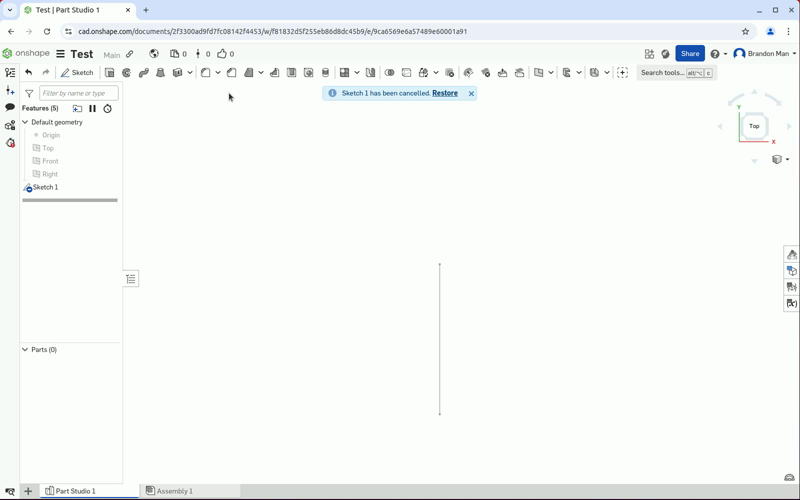
key(shift+s)
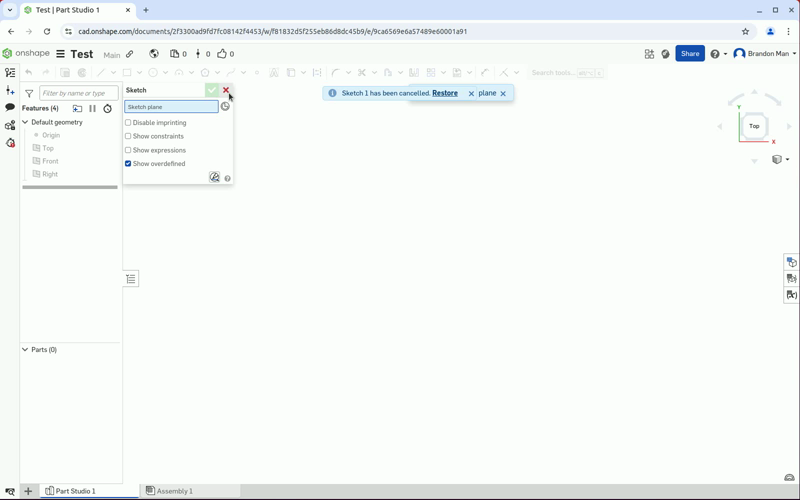
mouse_move(73, 150)
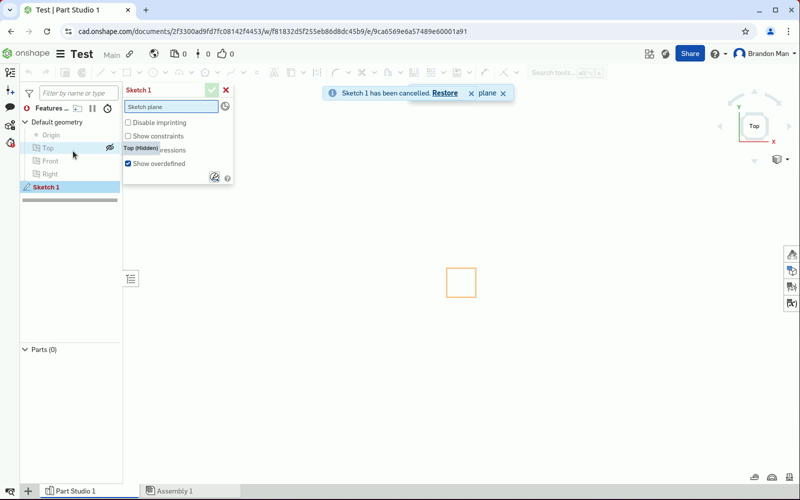
click(73, 150)
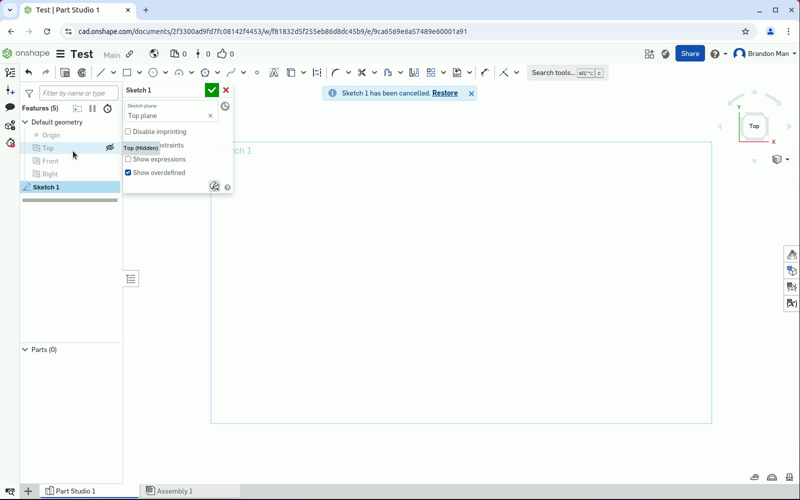
mouse_move(73, 352)
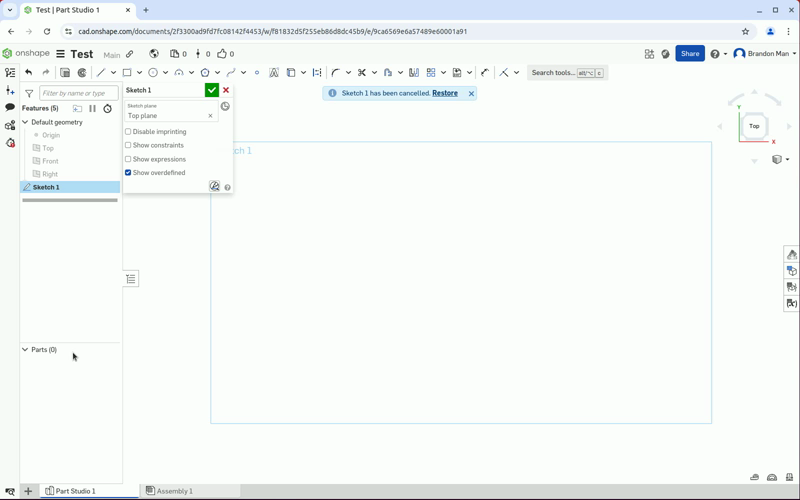
key(y)
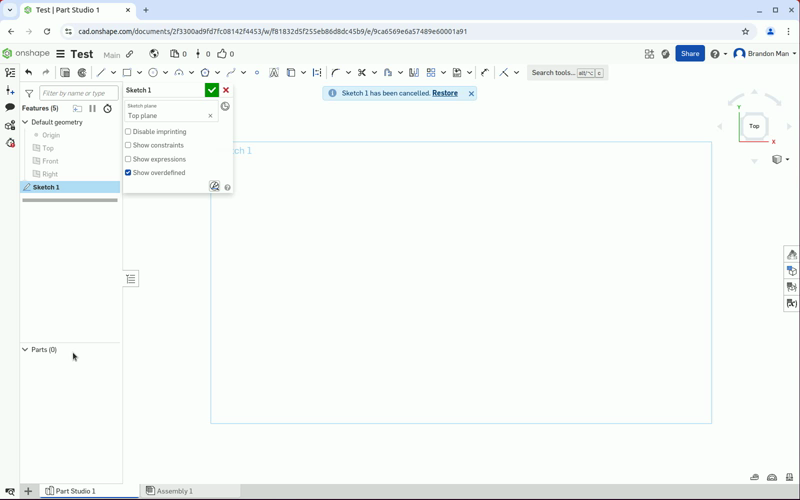
key(l)
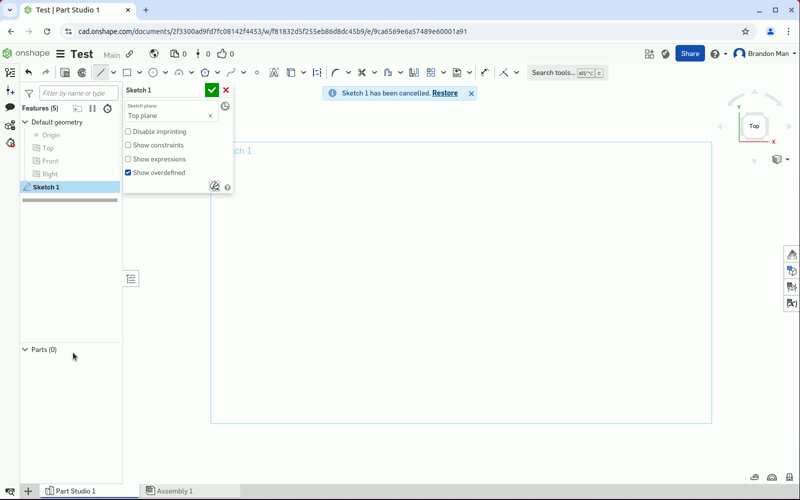
key_down(shift)
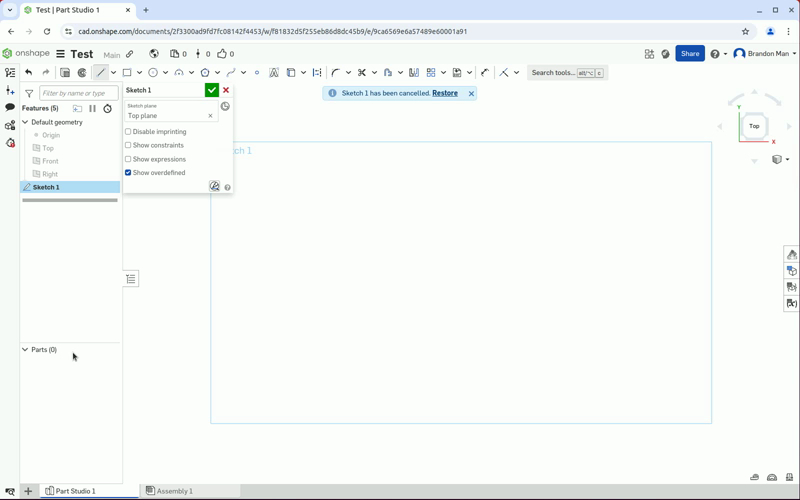
mouse_move(403, 395)
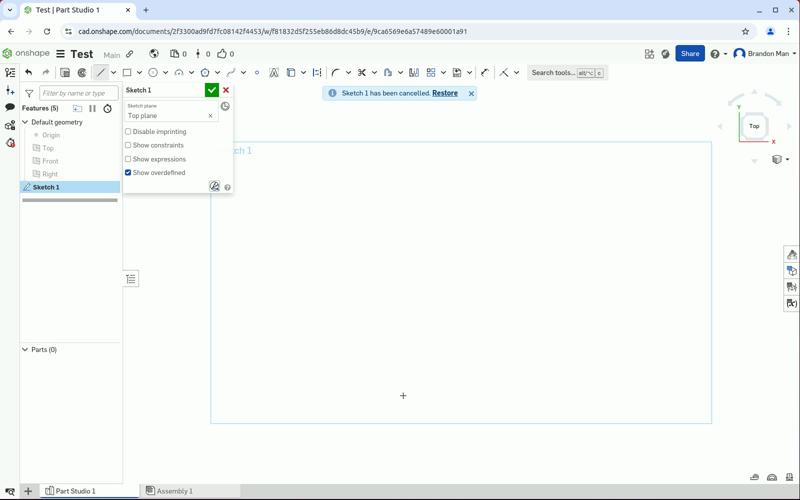
click(403, 395)
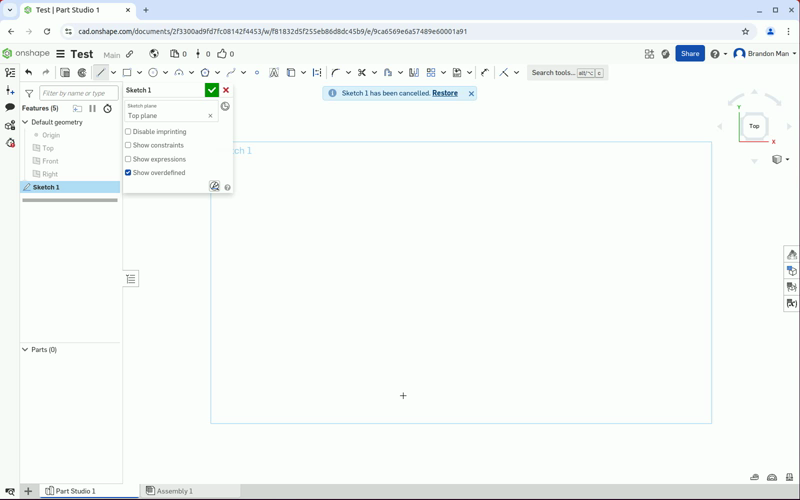
key_up(shift)
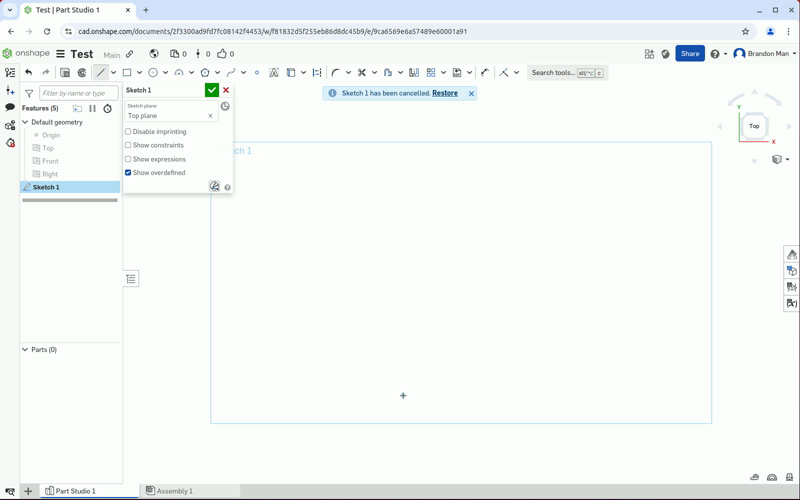
key_down(shift)
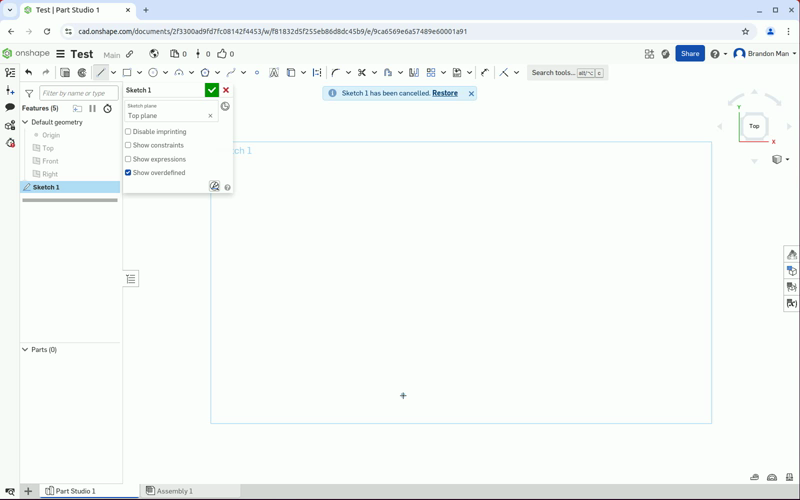
mouse_move(518, 395)
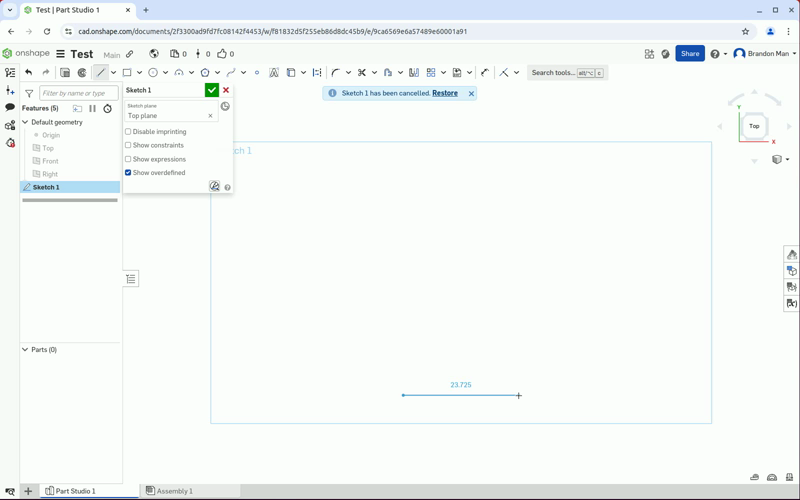
click(518, 395)
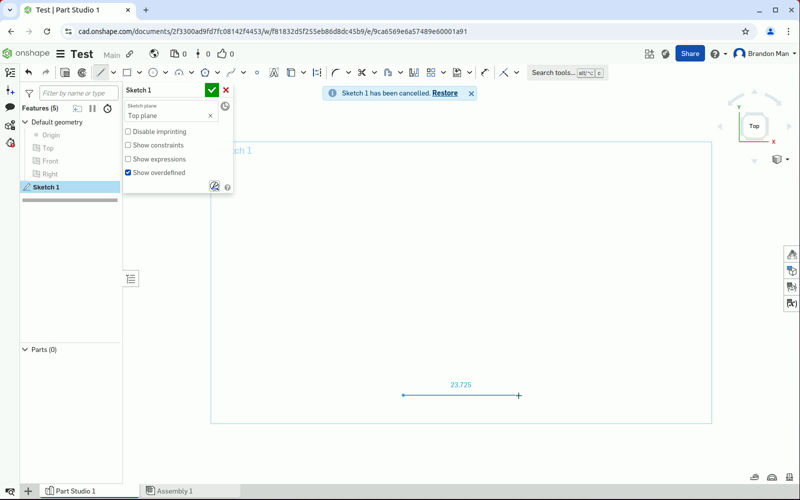
key_up(shift)
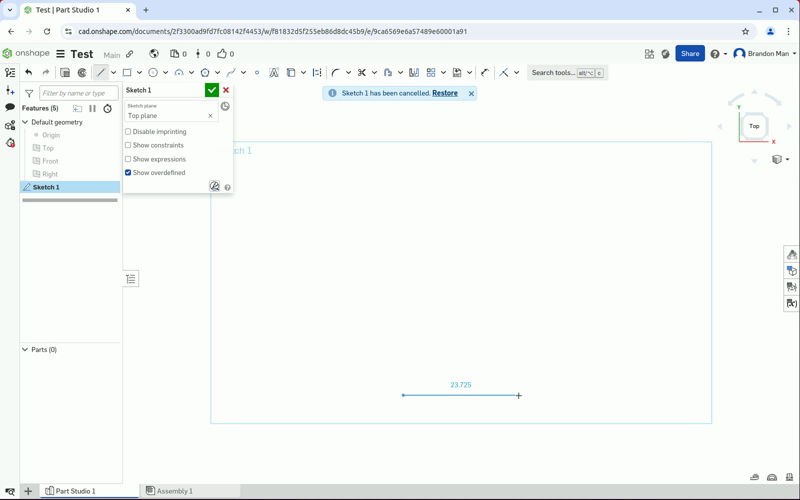
key_down(shift)
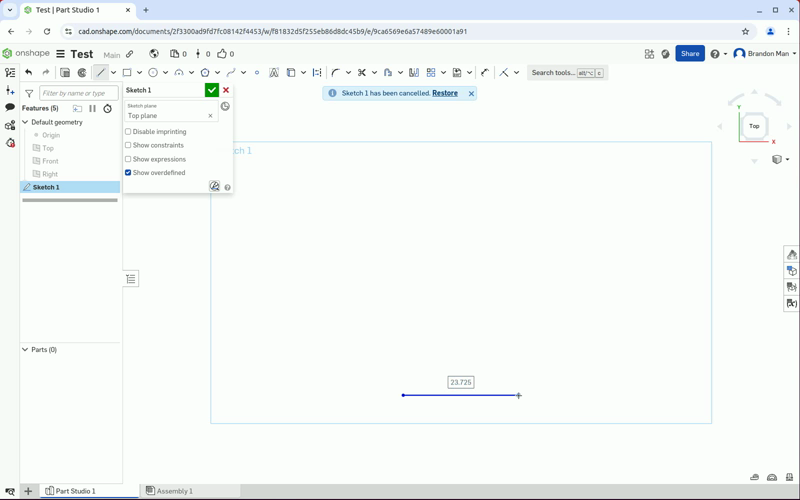
mouse_move(518, 171)
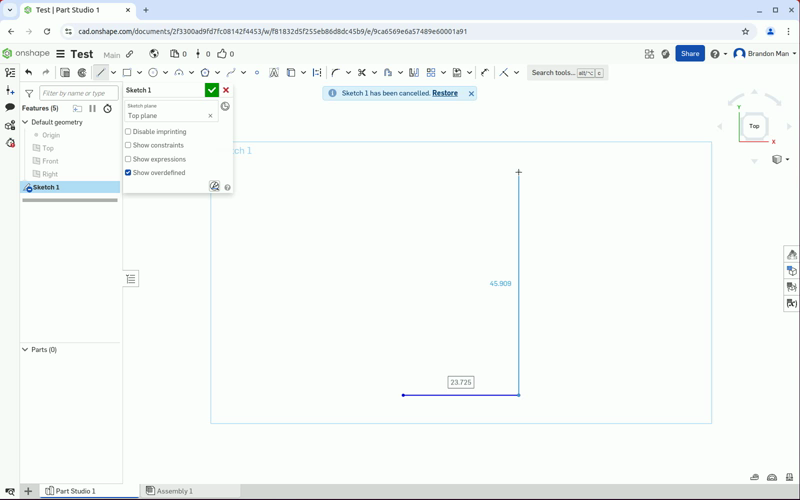
click(518, 171)
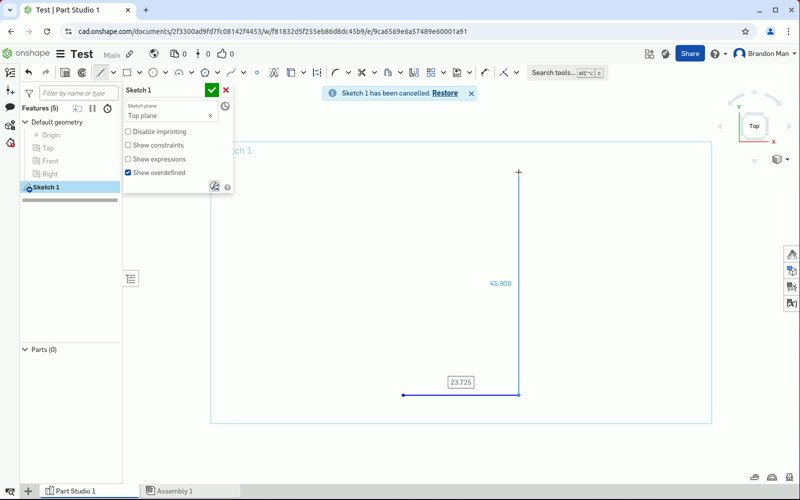
key_up(shift)
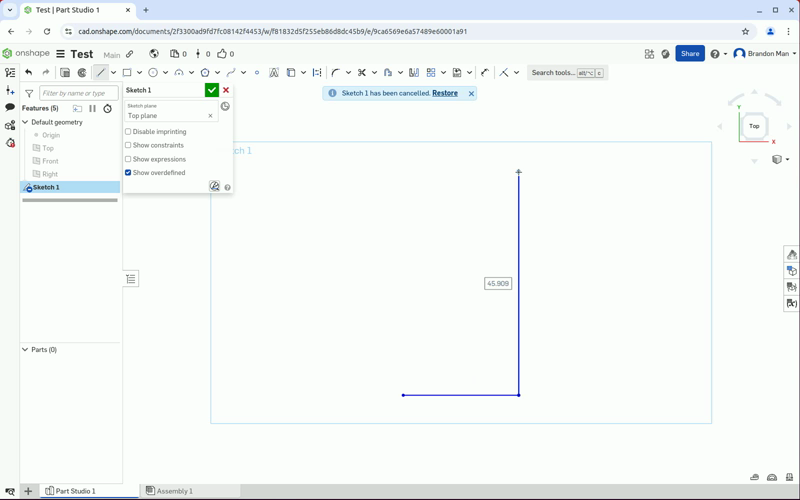
key_down(shift)
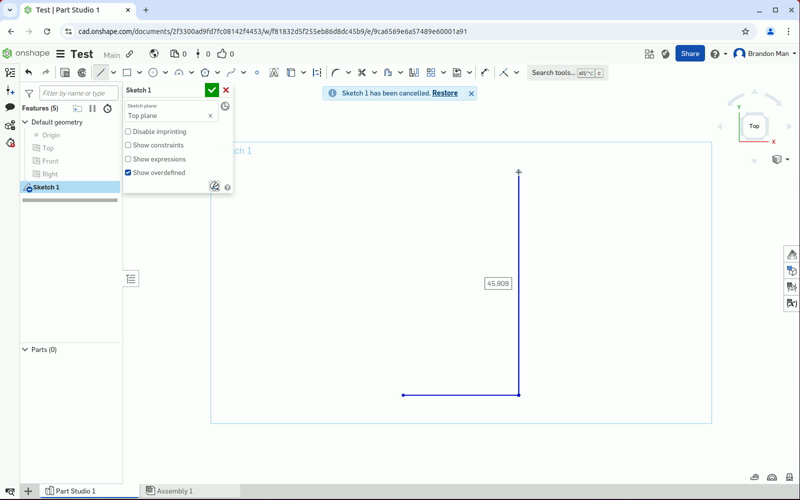
mouse_move(403, 171)
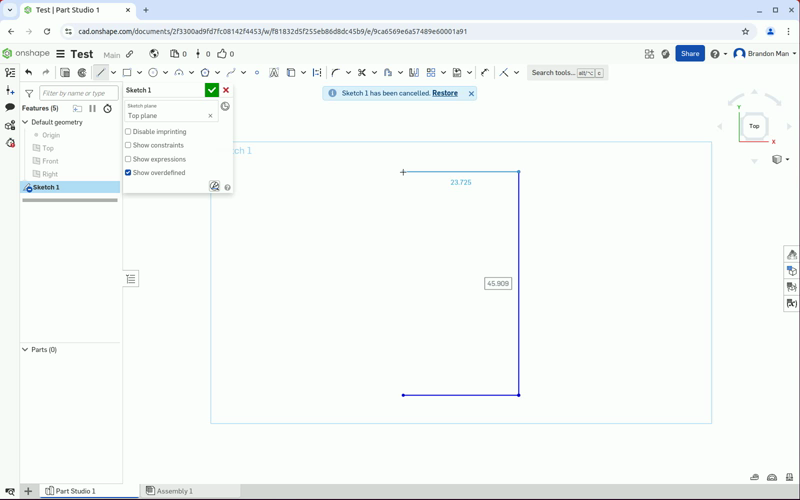
click(403, 171)
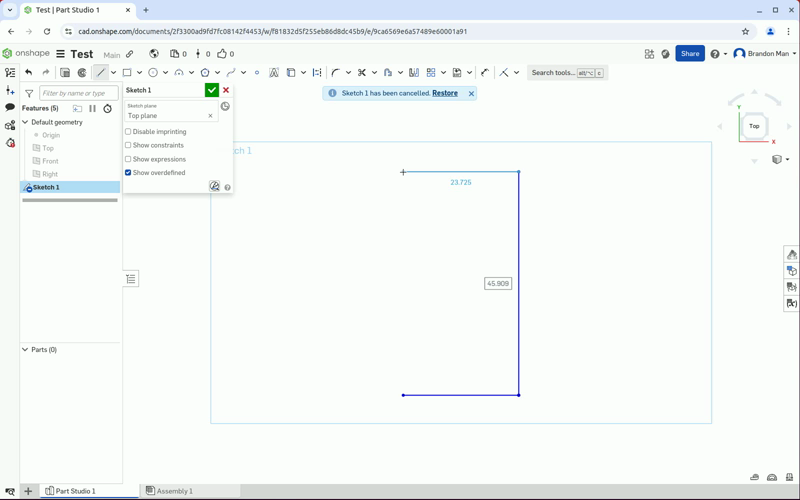
key_up(shift)
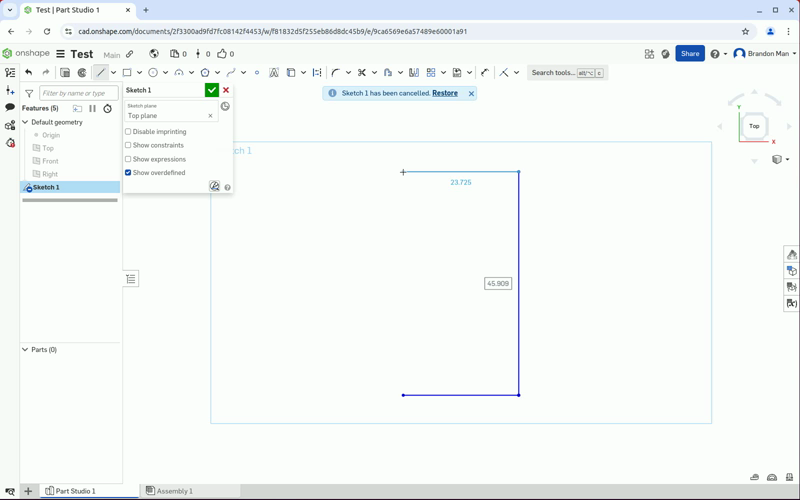
key_down(shift)
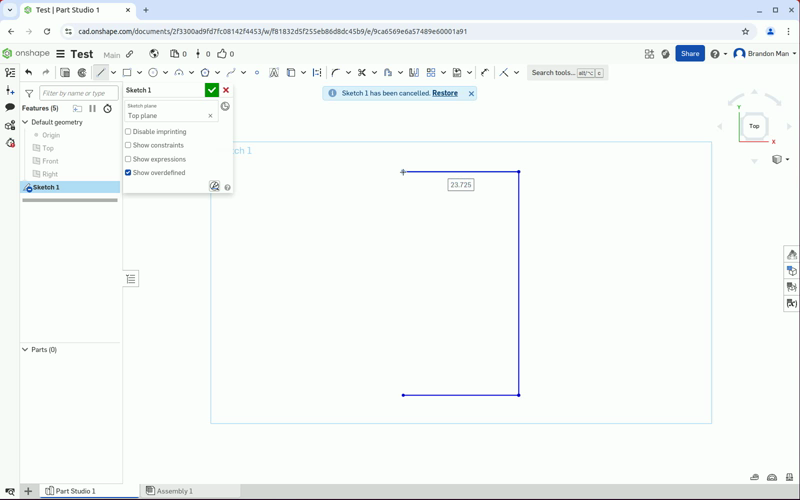
mouse_move(403, 395)
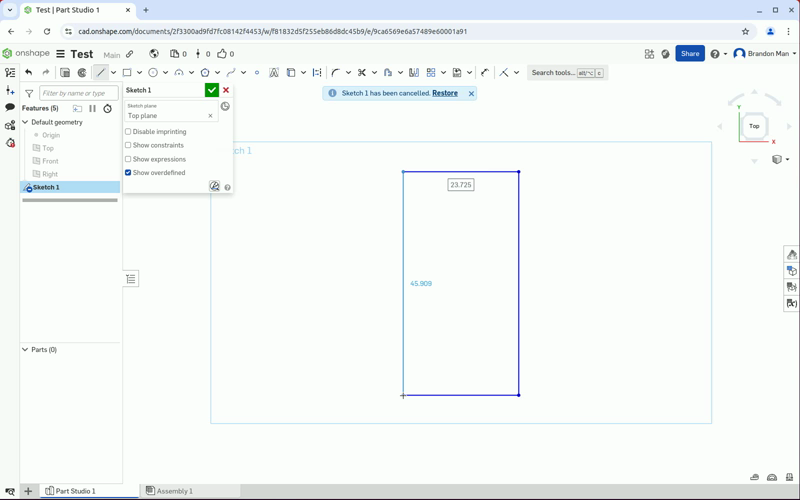
key_up(shift)
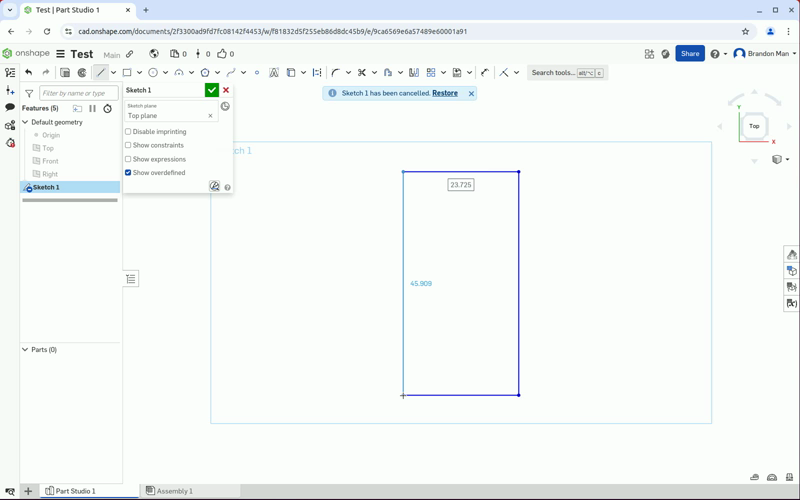
click(403, 395)
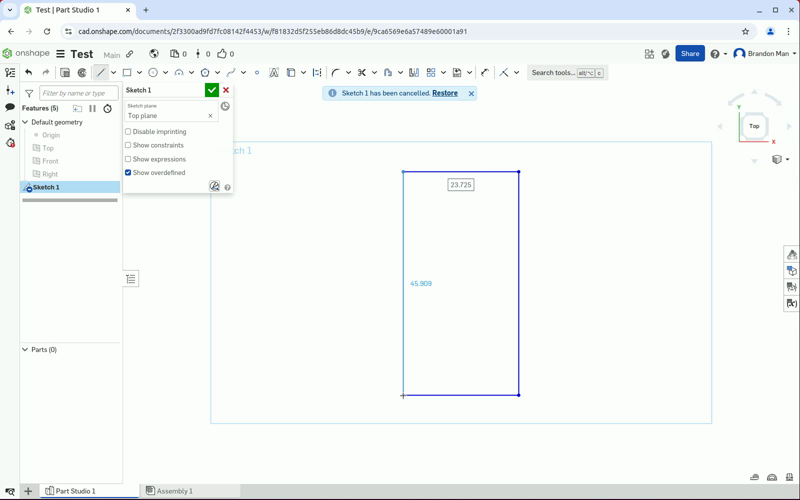
key(esc)
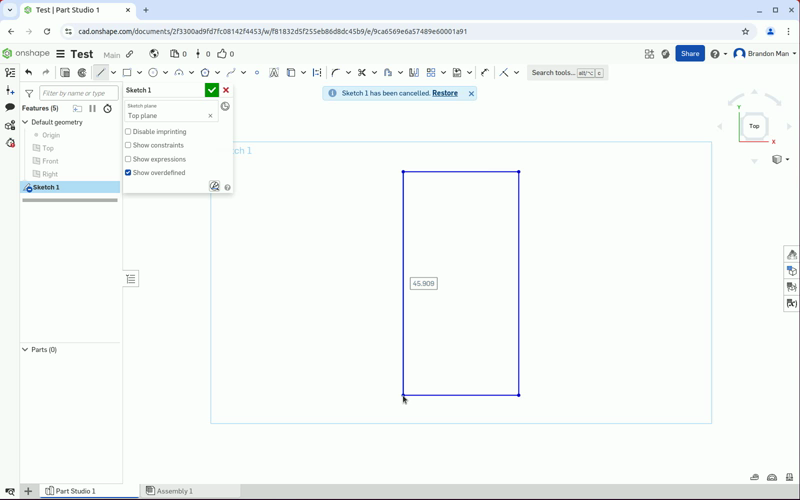
mouse_move(432, 332)
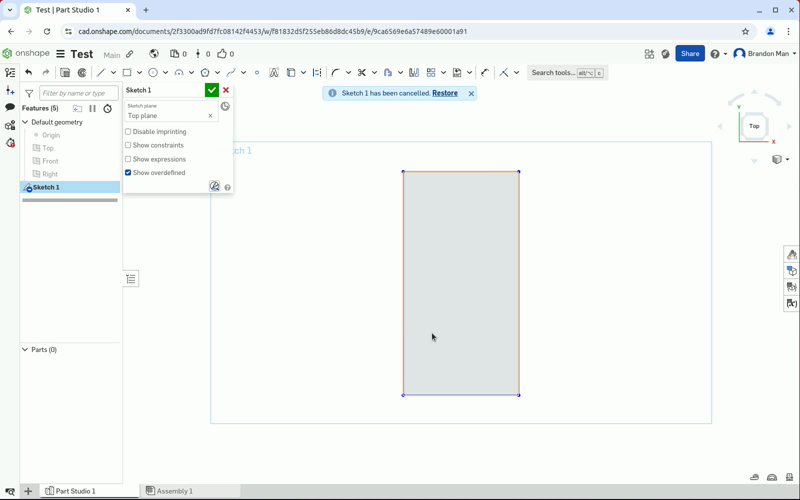
click(432, 332)
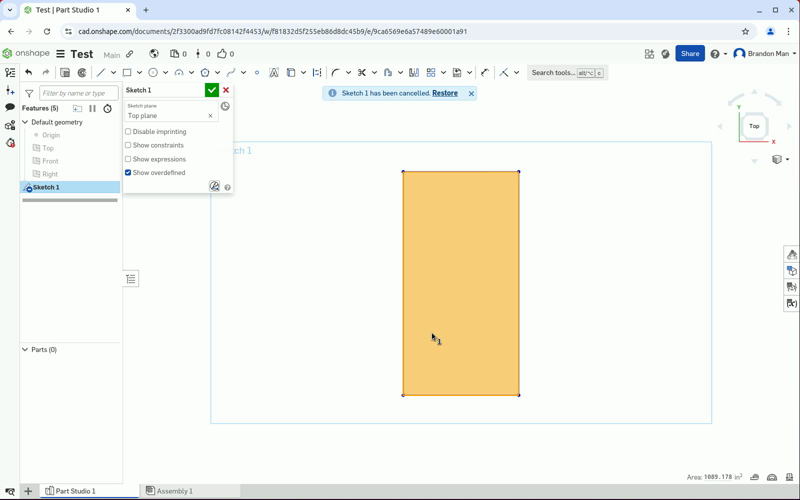
mouse_move(73, 352)
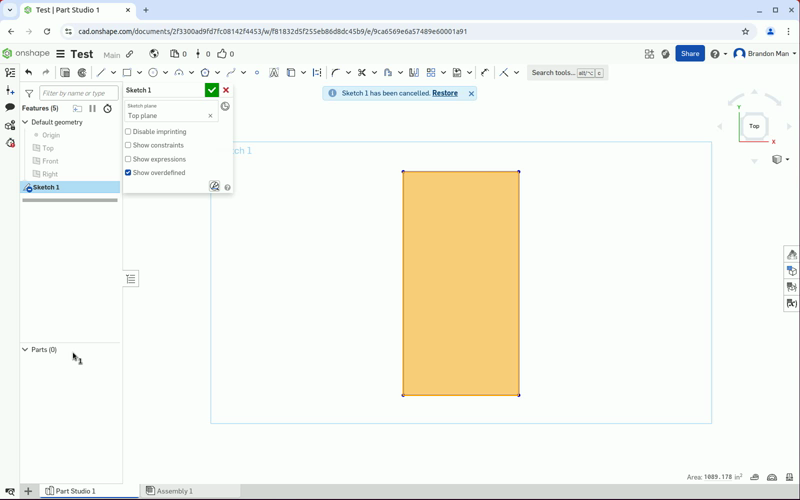
key(shift+y)
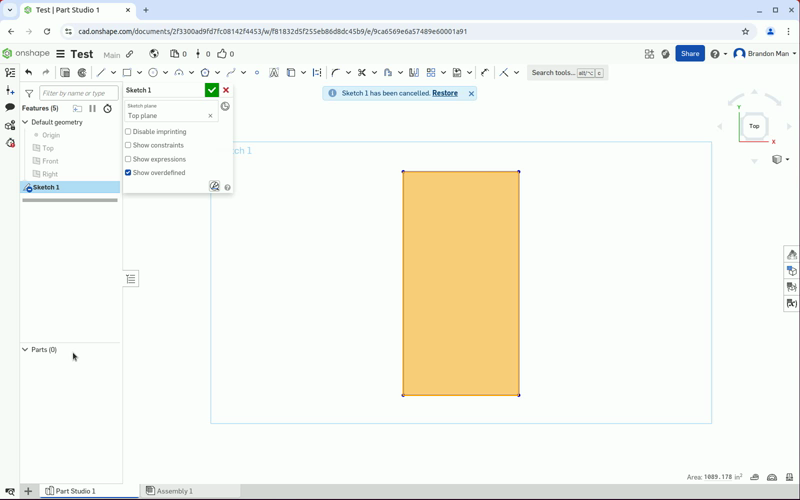
key(shift+e)
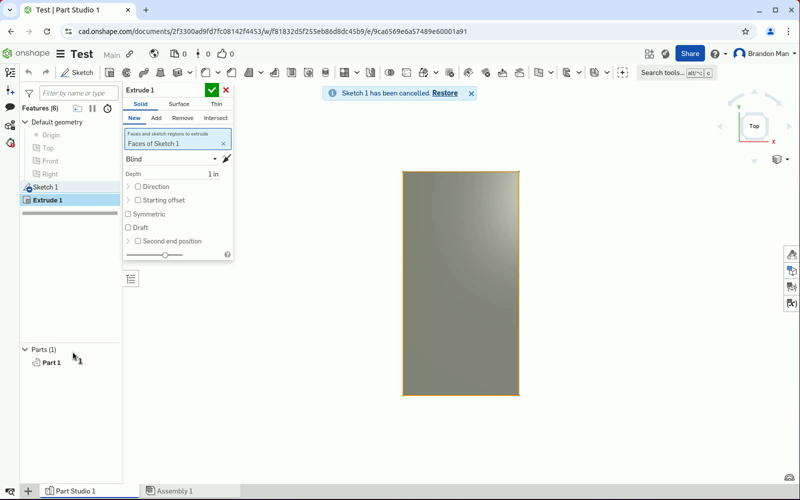
mouse_move(143, 106)
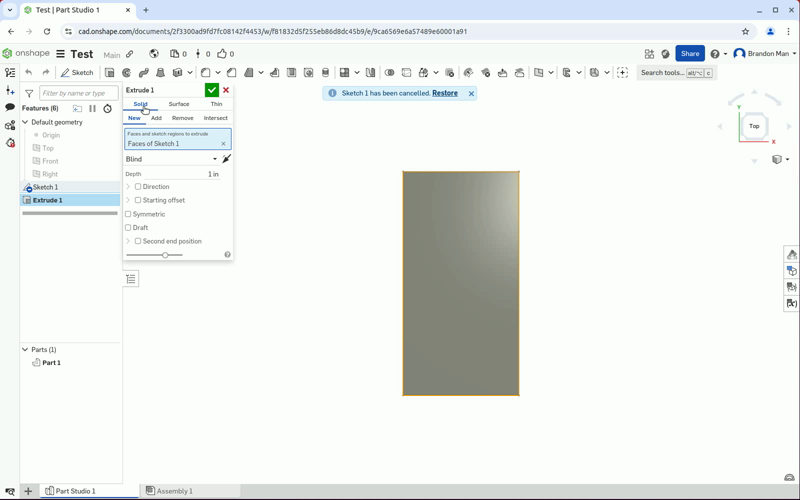
click(143, 106)
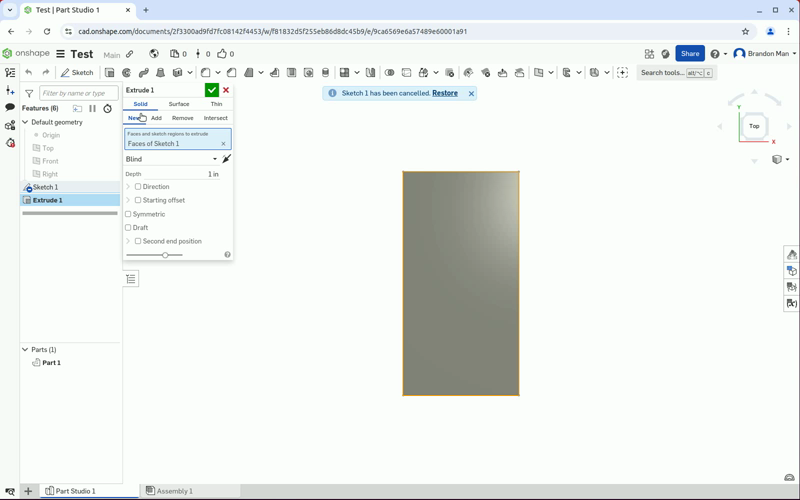
mouse_move(137, 120)
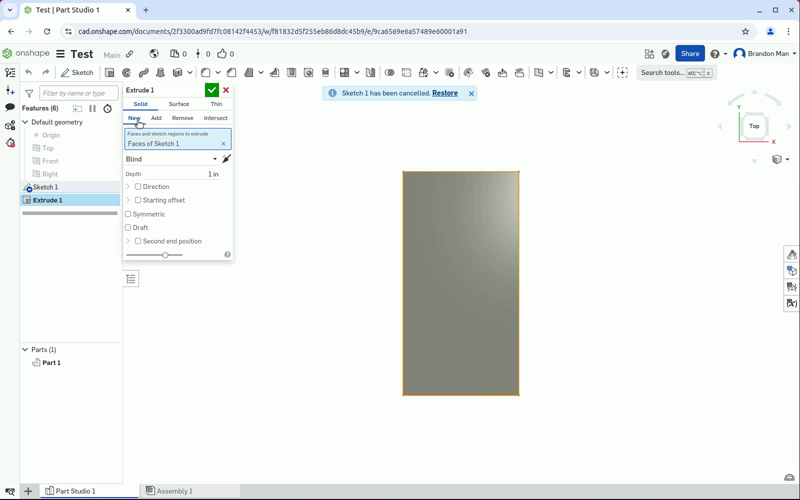
click(137, 120)
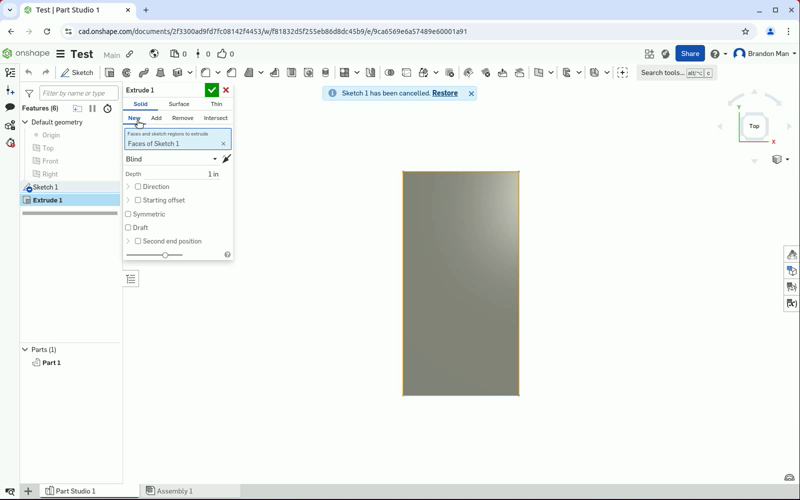
key(tab, 4)
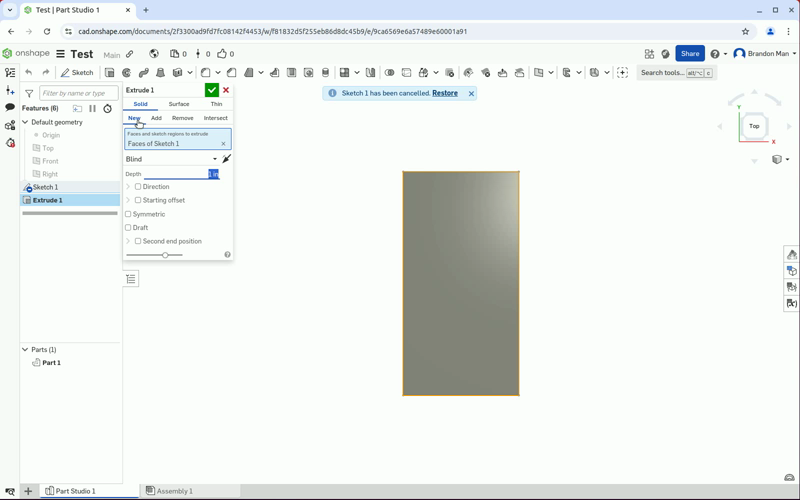
text(6.981)
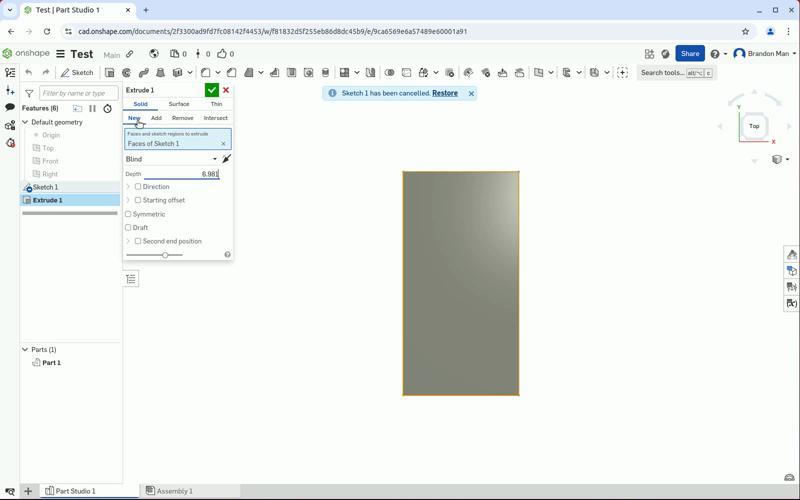
key(enter)
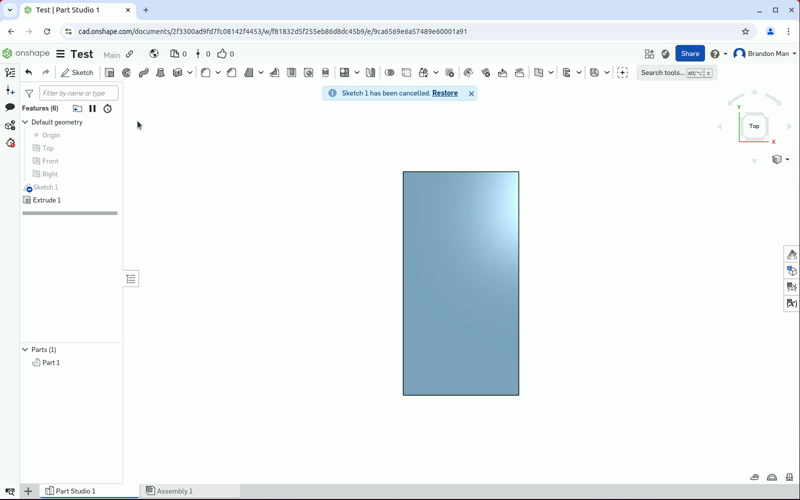
key(shift+h)
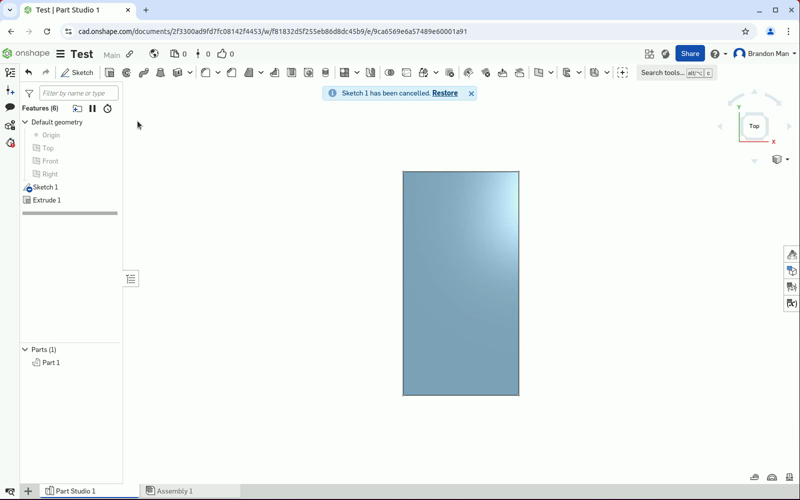
key(shift+h)
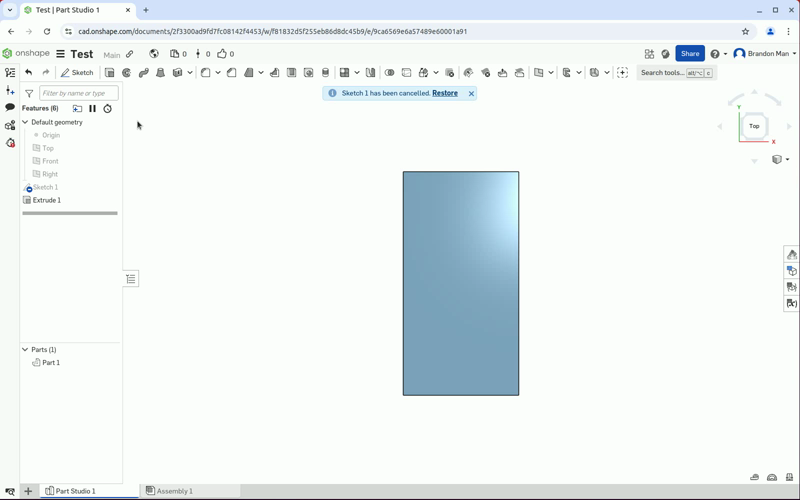
mouse_move(73, 189)
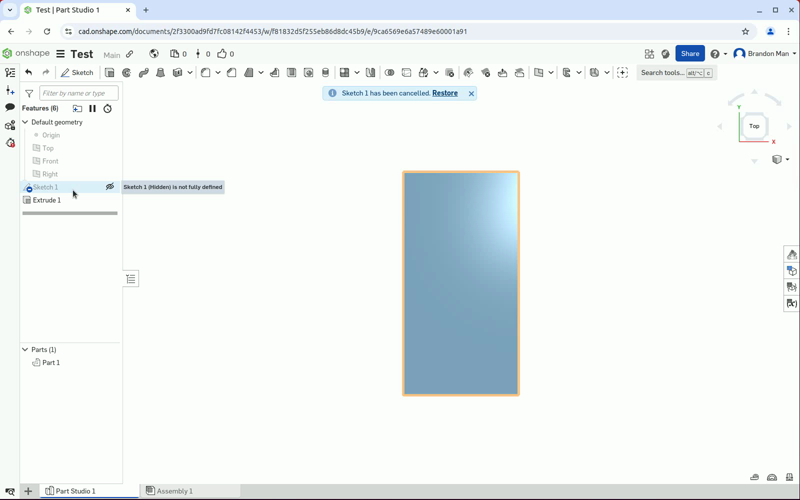
click(73, 189)
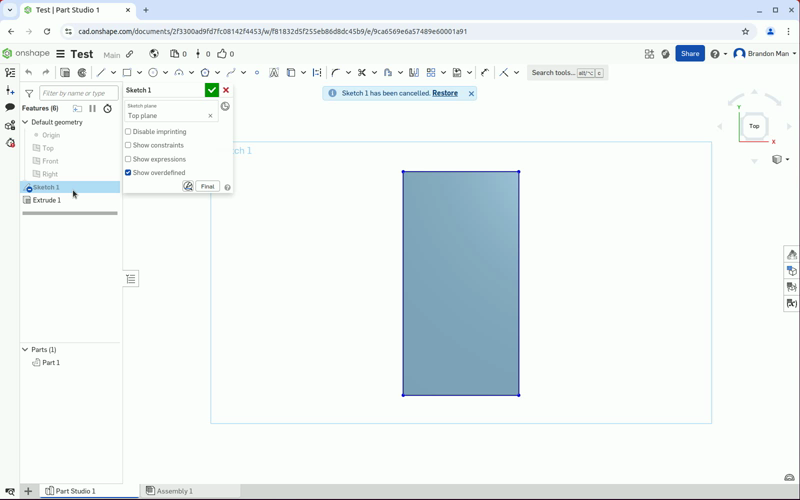
mouse_move(229, 92)
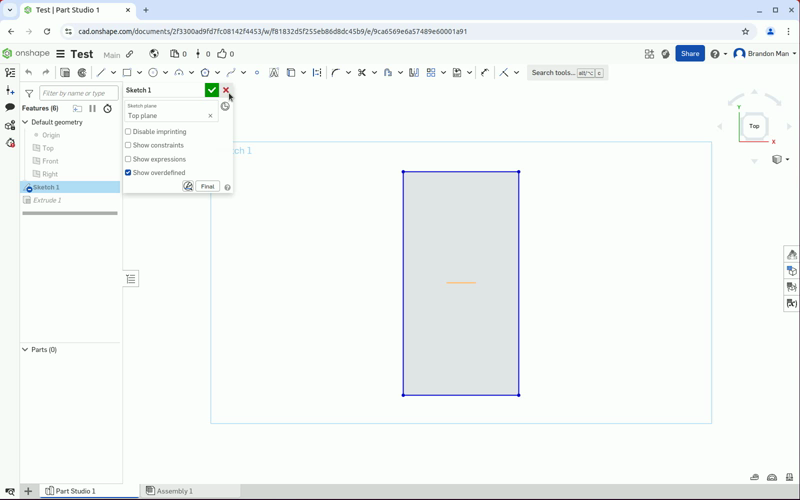
click(229, 92)
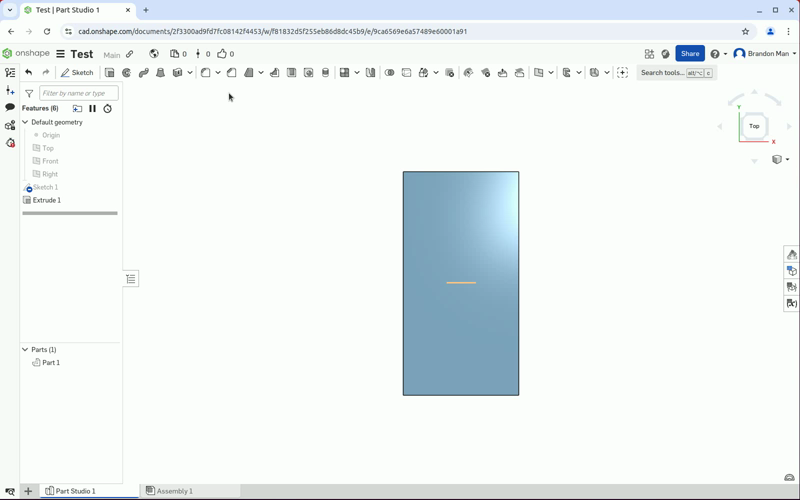
mouse_move(541, 75)
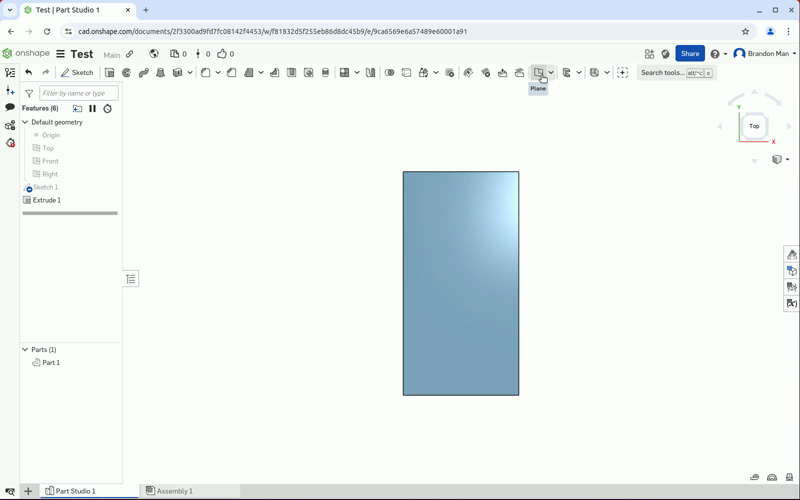
click(541, 75)
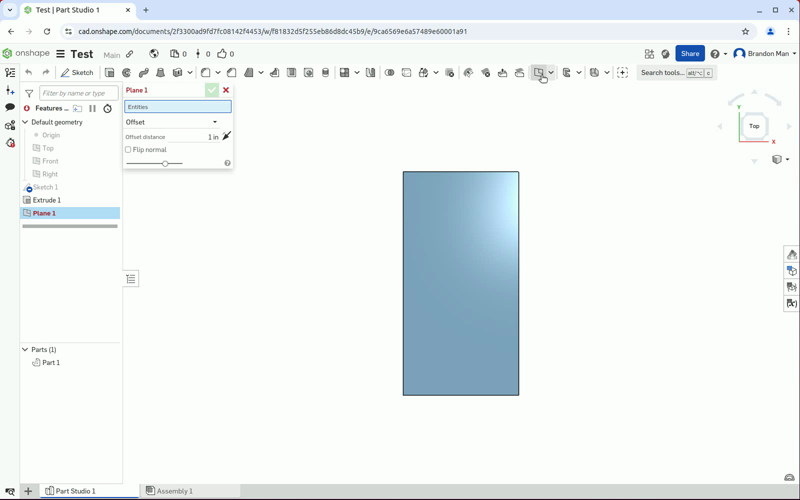
mouse_move(73, 150)
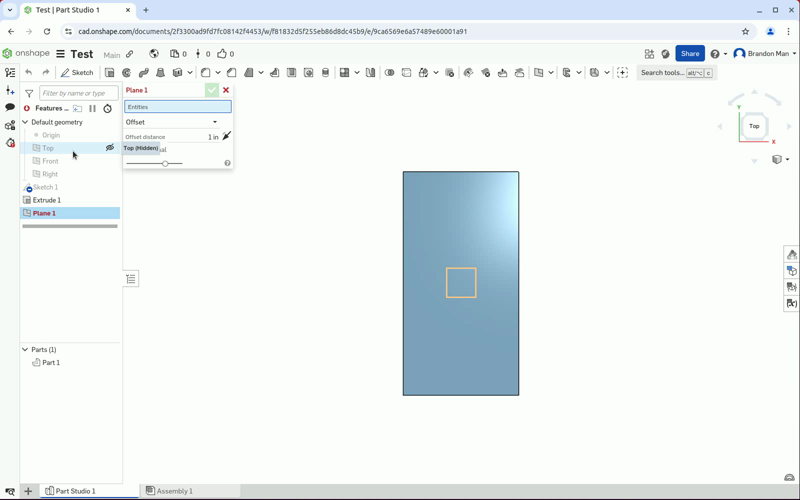
click(73, 150)
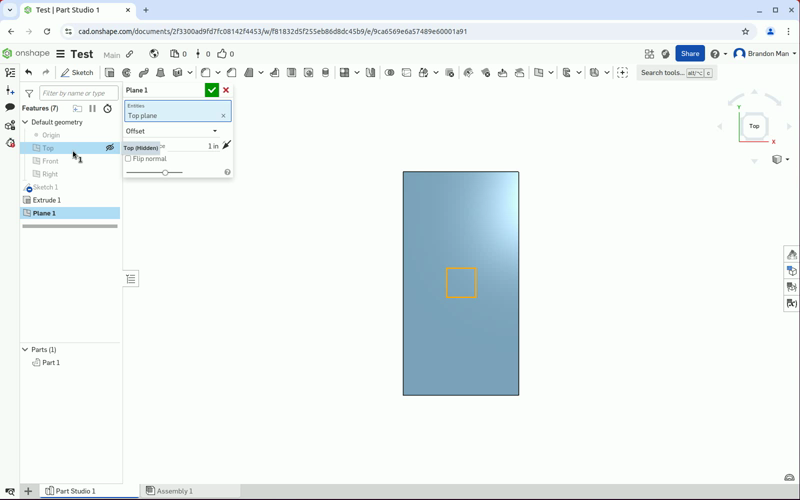
key(tab, 2)
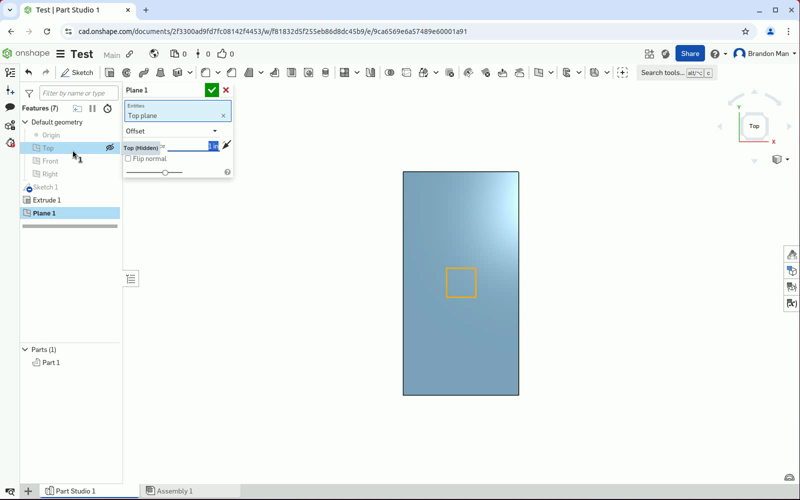
text(6.994)
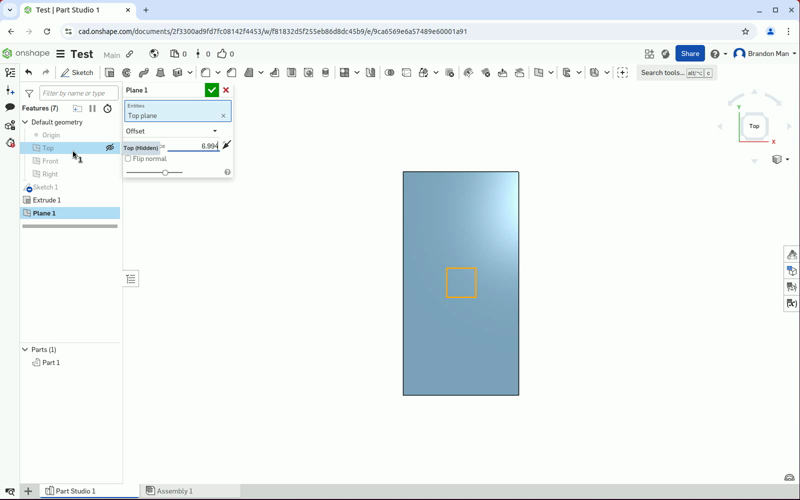
key(enter, 2)
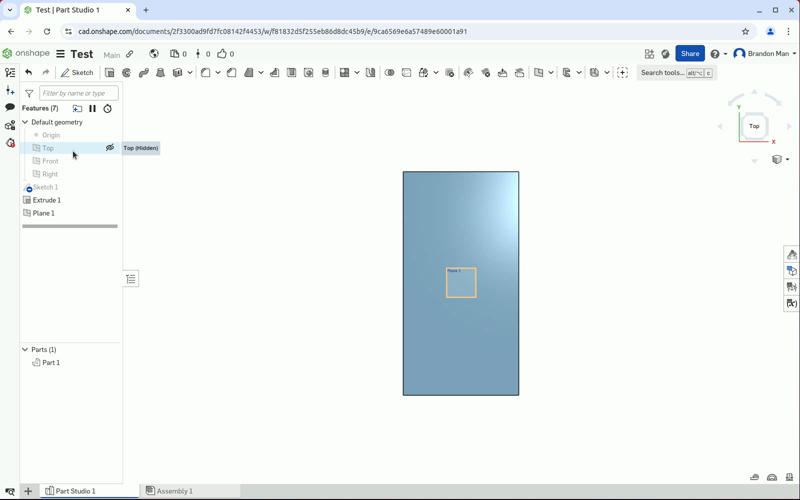
key(shift+s)
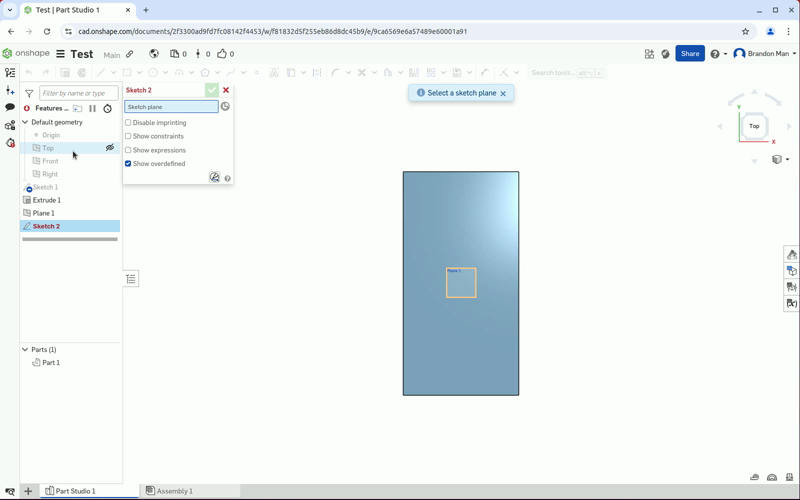
mouse_move(73, 215)
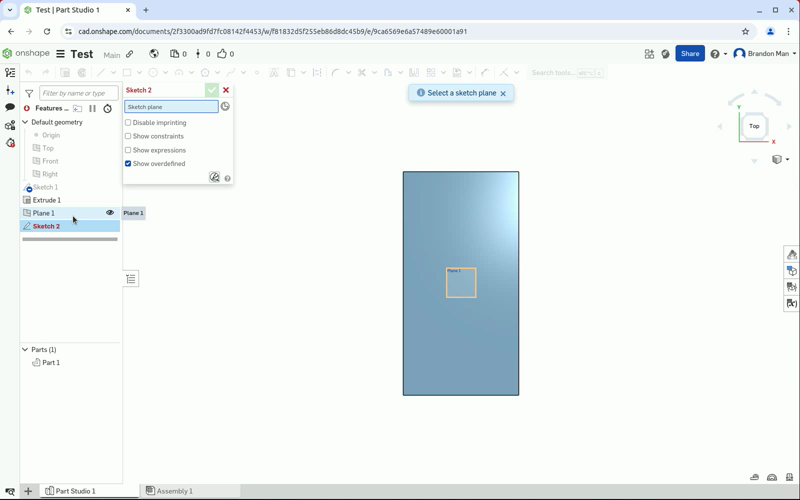
click(73, 215)
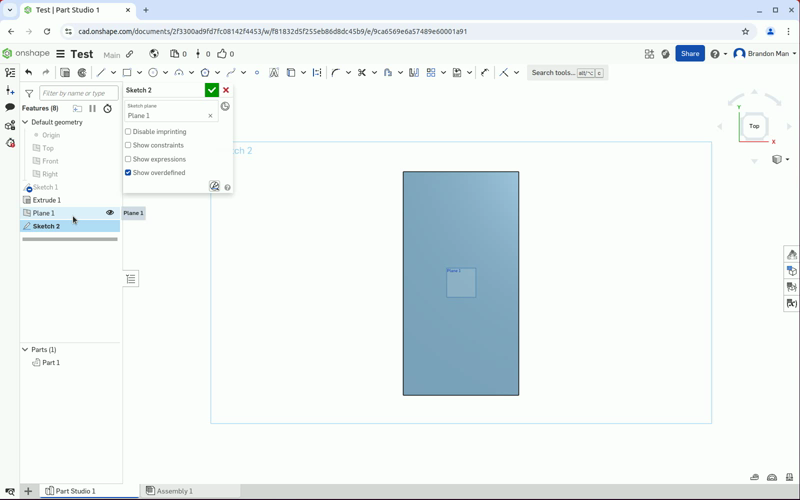
mouse_move(73, 352)
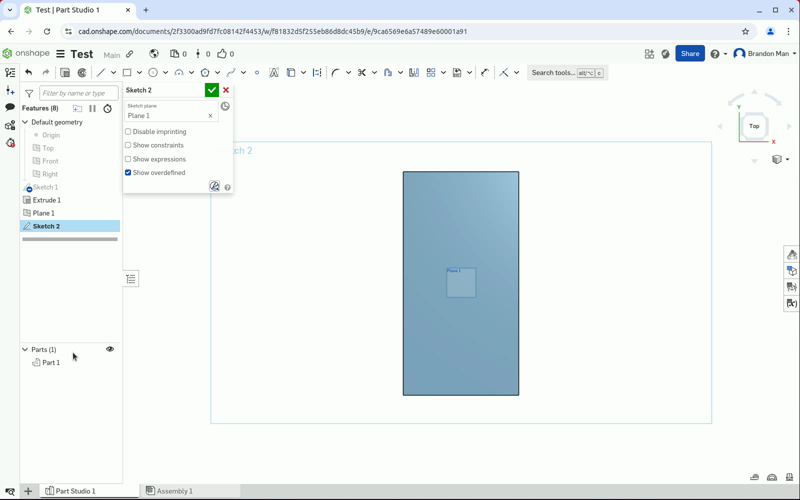
key(y)
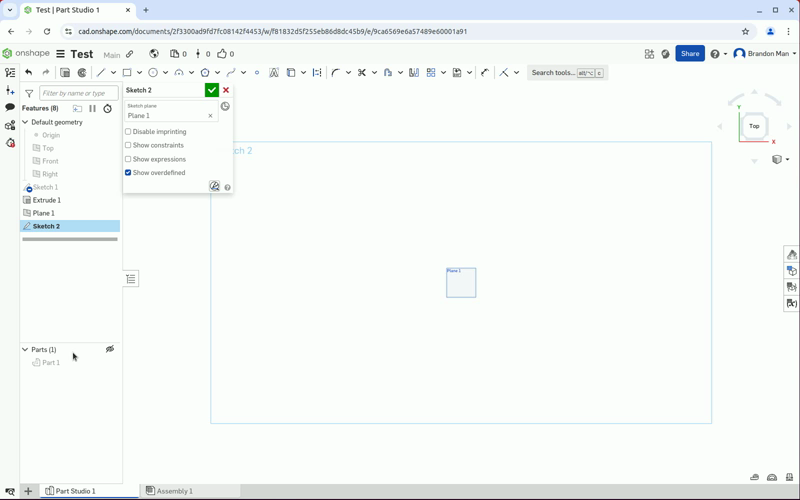
key(l)
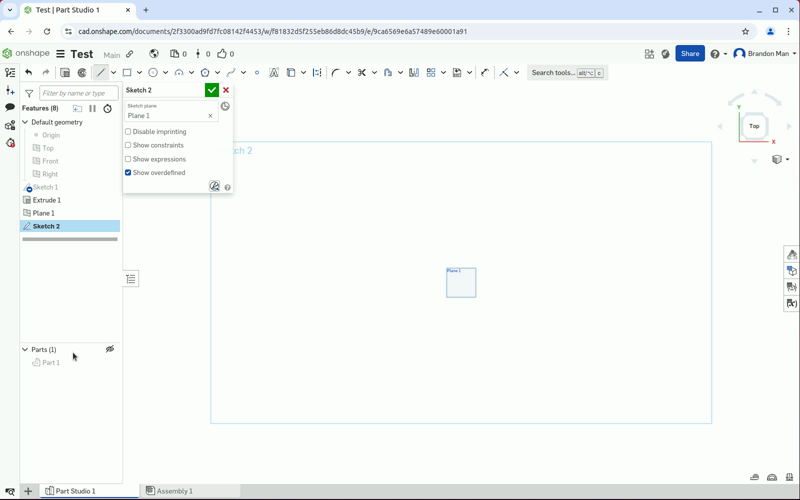
key_down(shift)
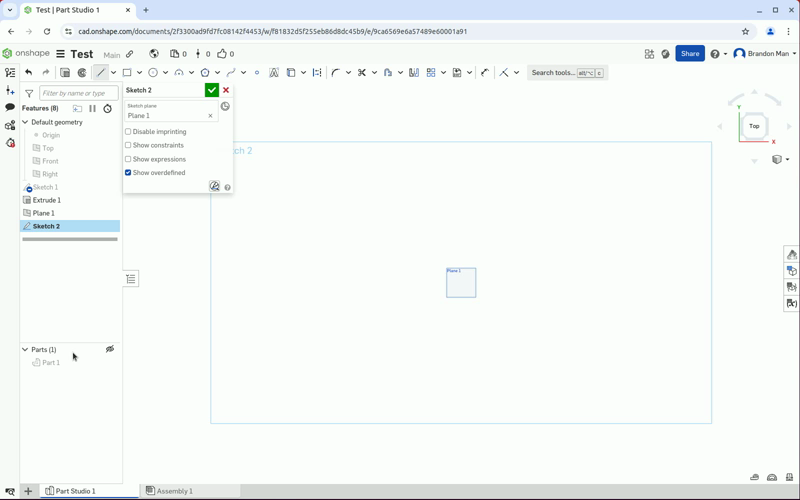
mouse_move(438, 336)
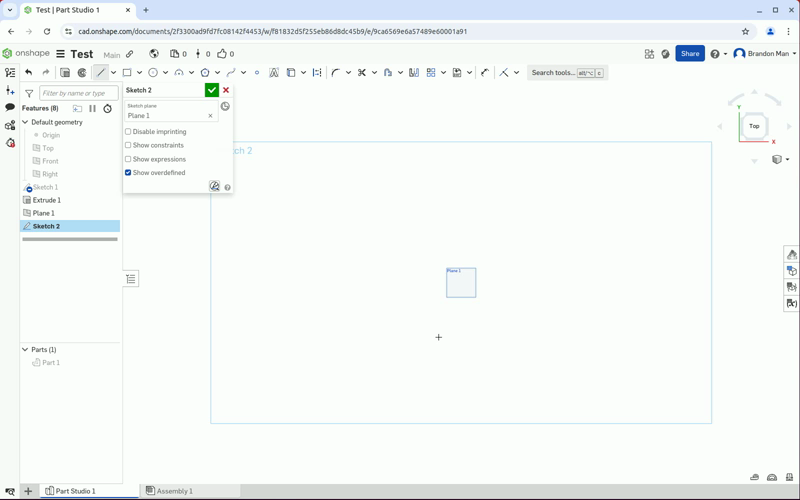
click(438, 336)
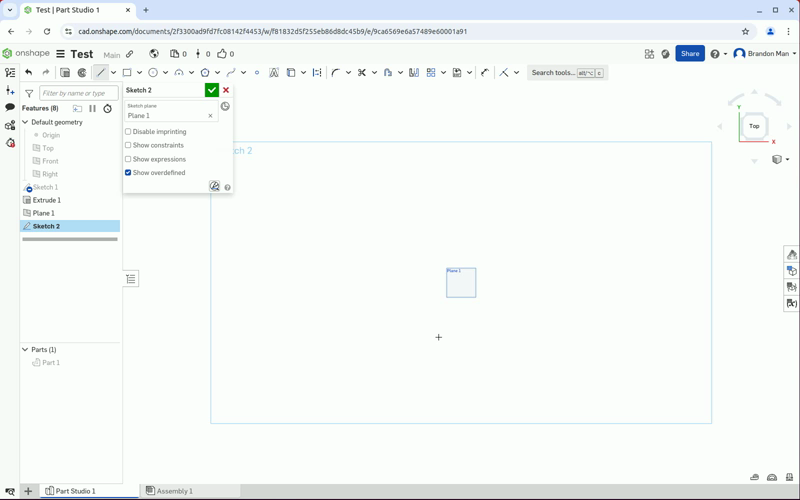
key_up(shift)
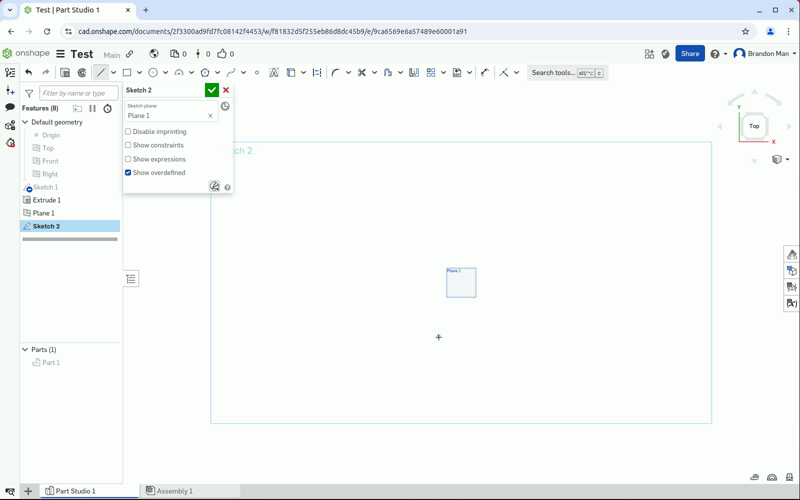
key_down(shift)
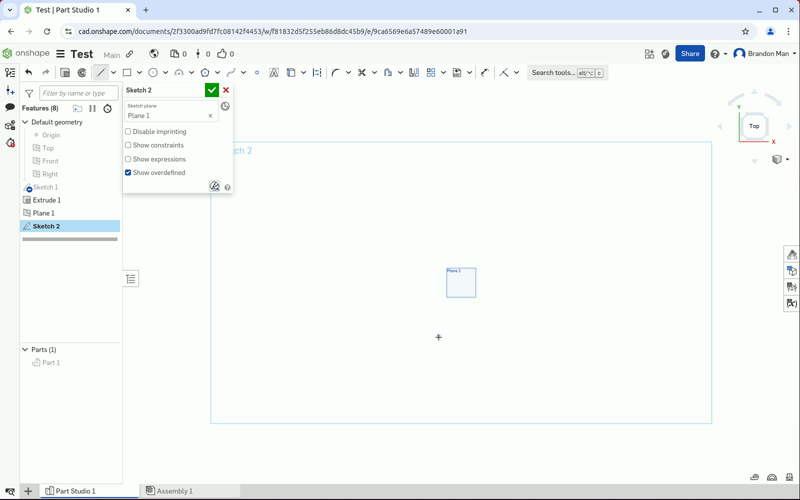
mouse_move(468, 336)
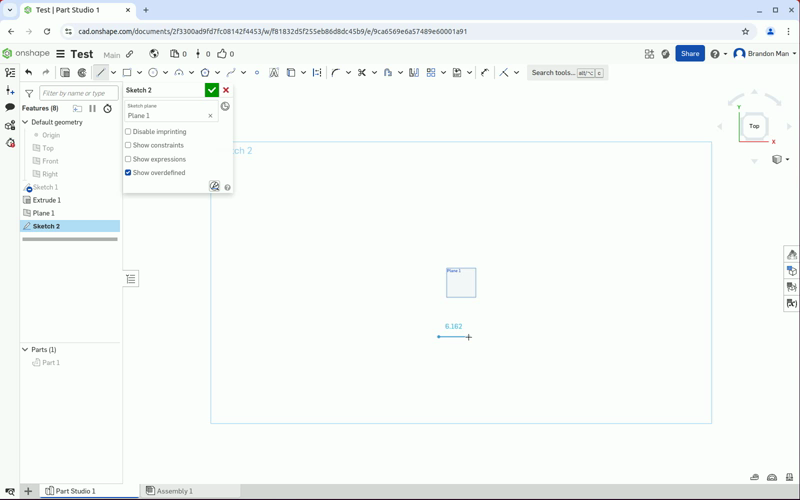
mouse_move(482, 336)
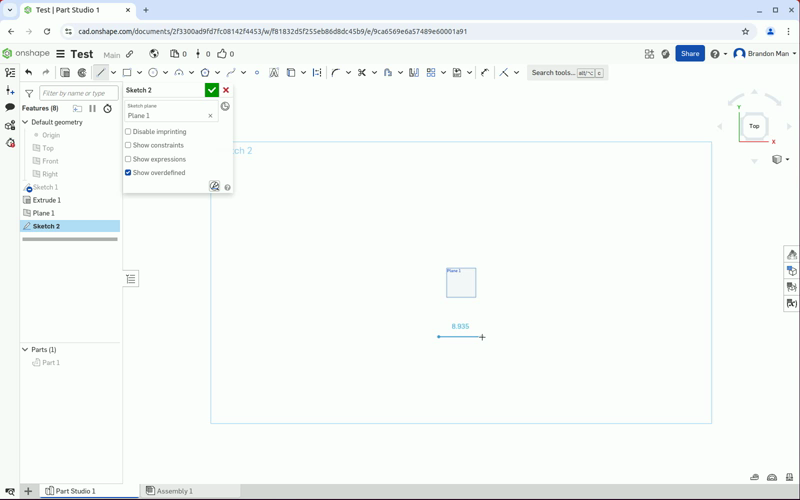
click(482, 336)
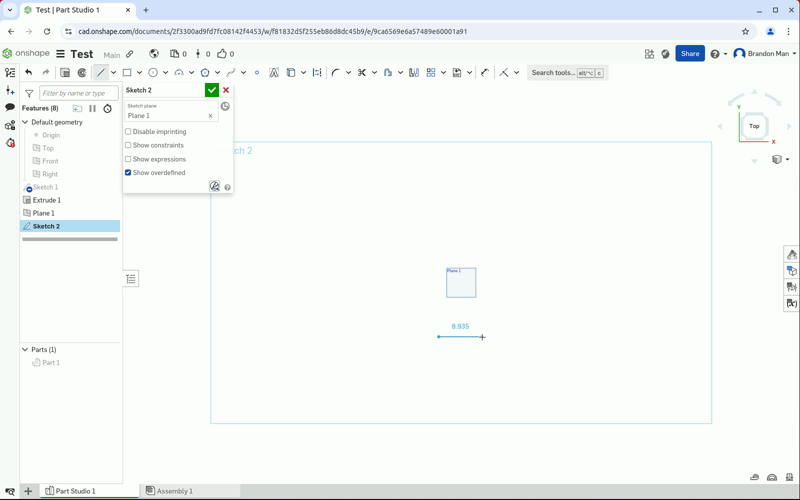
key_up(shift)
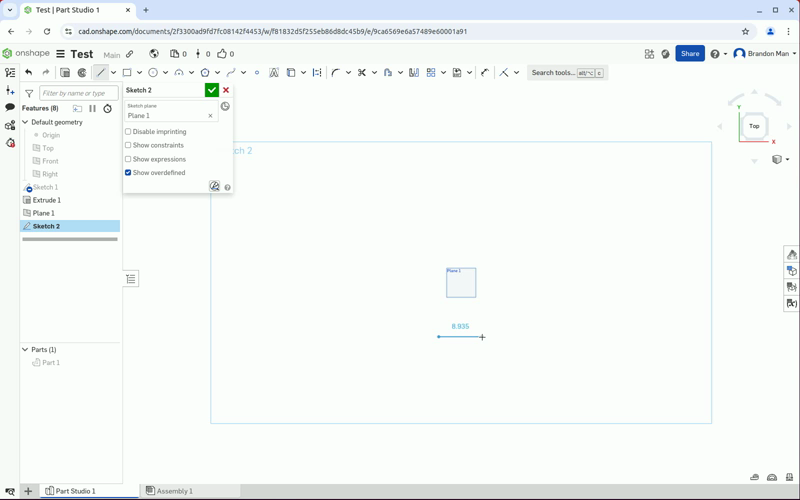
key_down(shift)
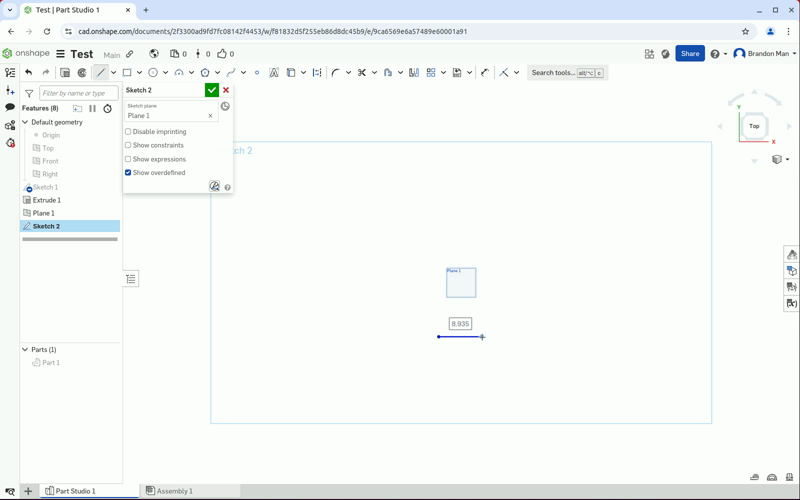
mouse_move(482, 230)
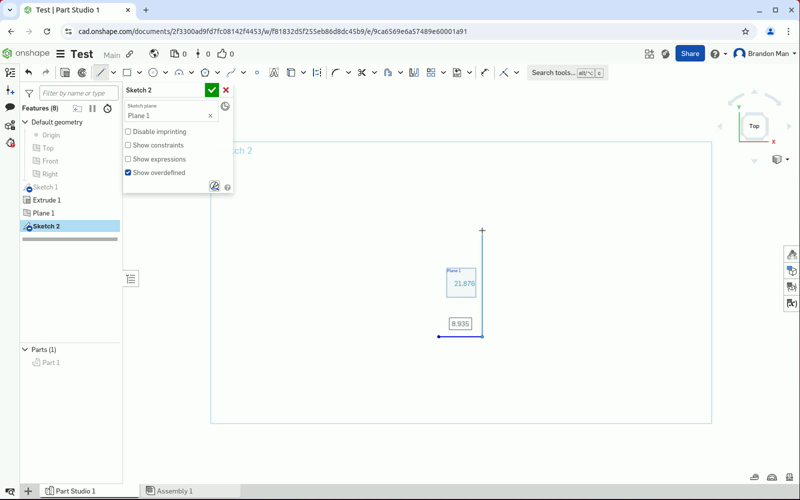
click(482, 230)
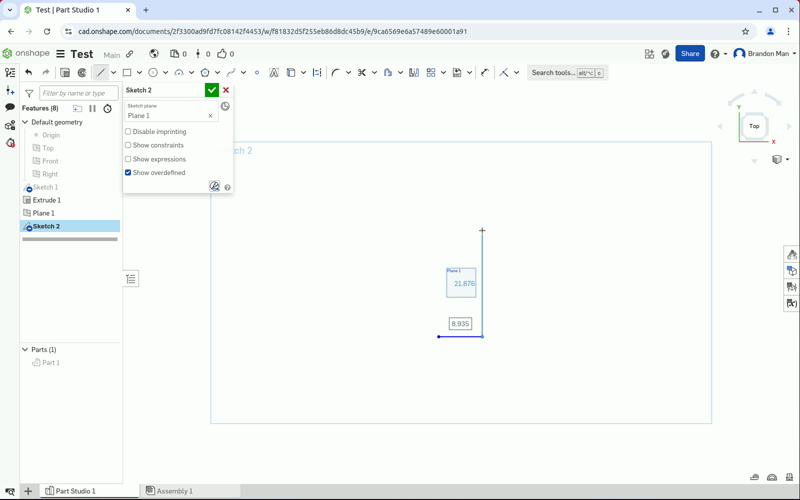
key_up(shift)
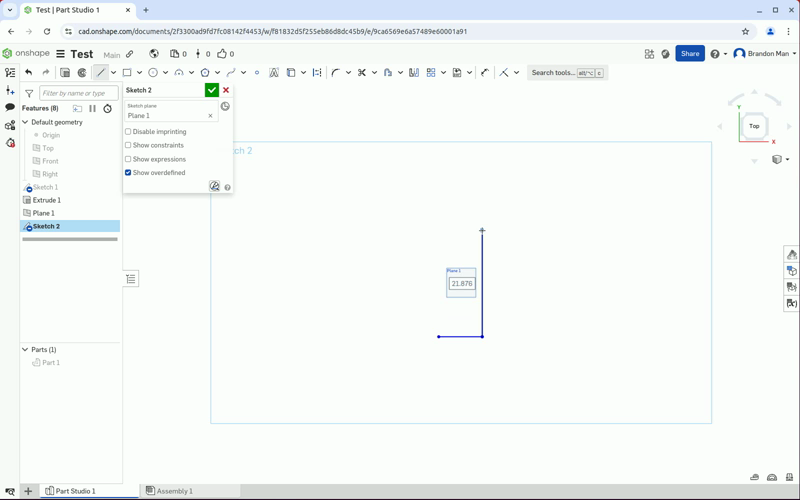
key_down(shift)
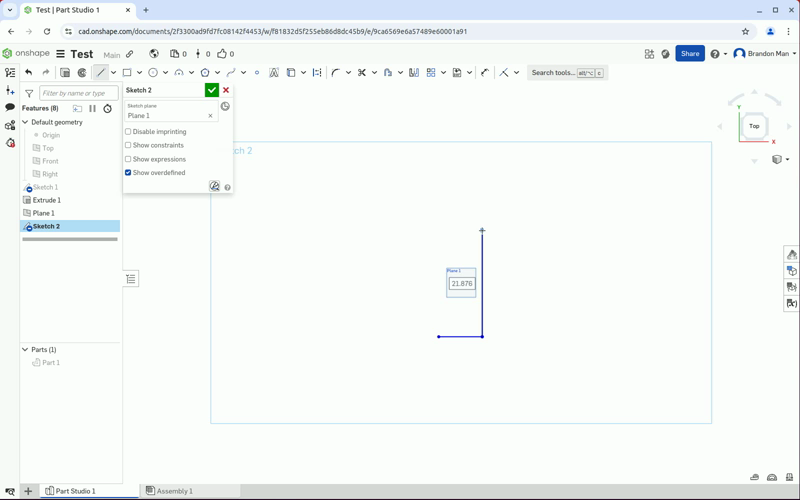
mouse_move(512, 230)
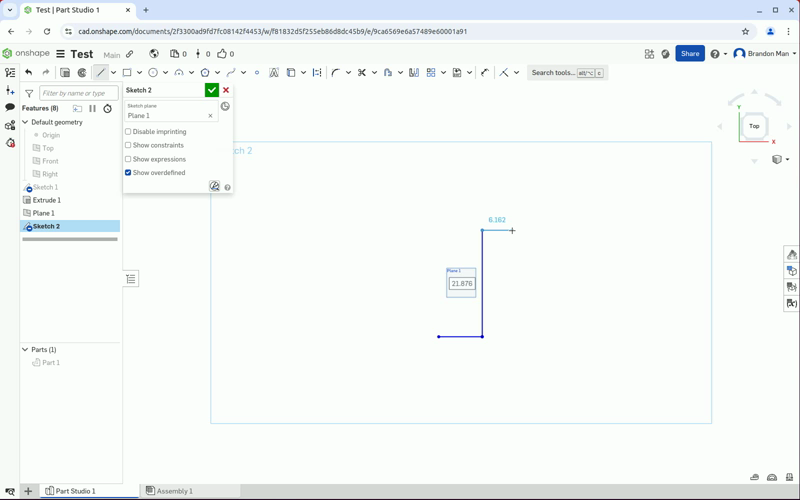
mouse_move(438, 230)
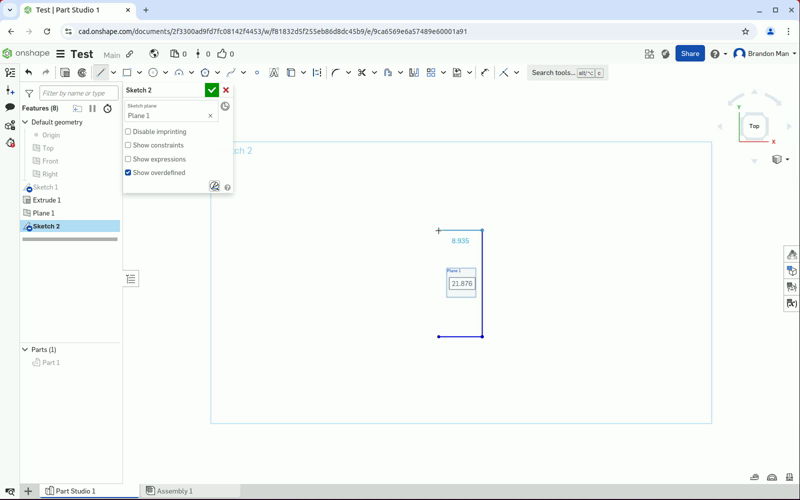
click(438, 230)
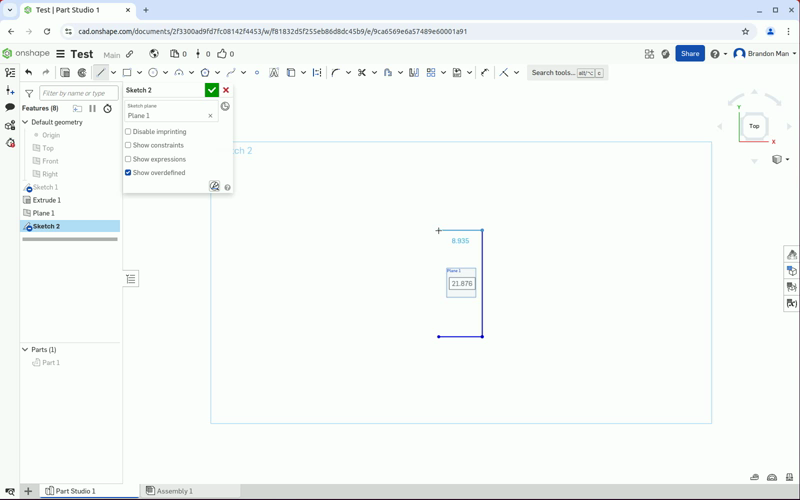
key_up(shift)
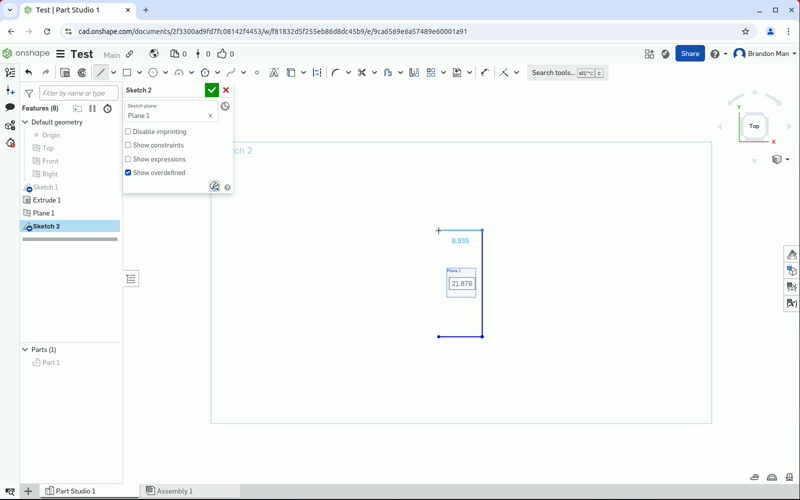
key_down(shift)
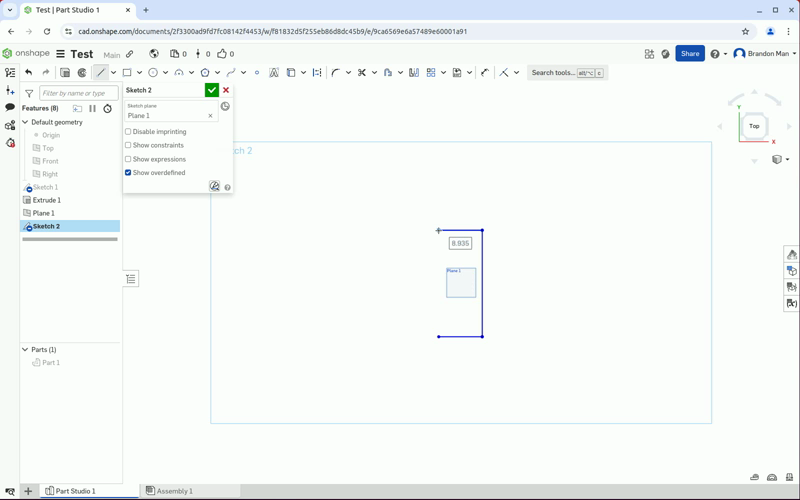
mouse_move(438, 336)
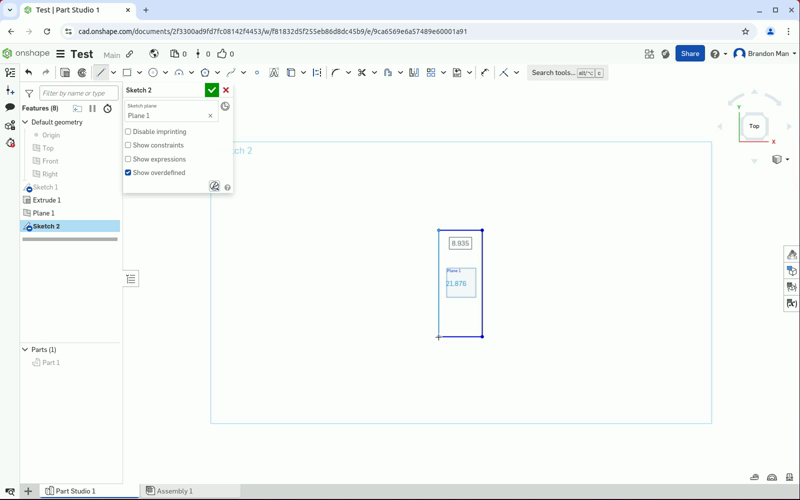
key_up(shift)
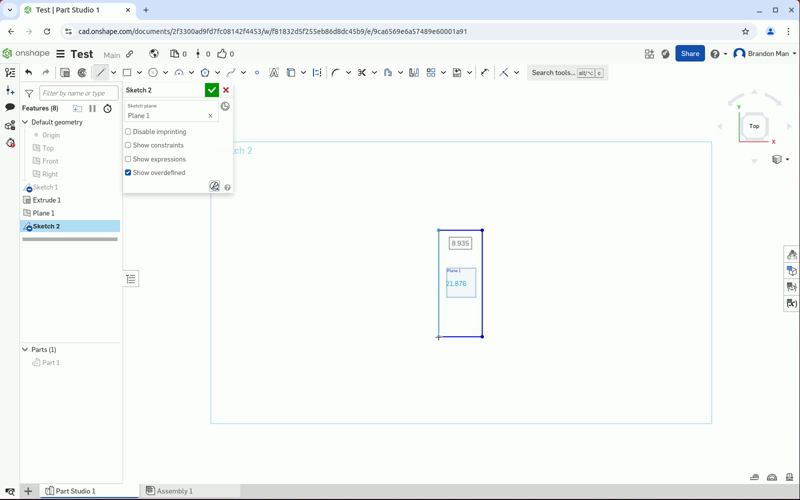
click(438, 336)
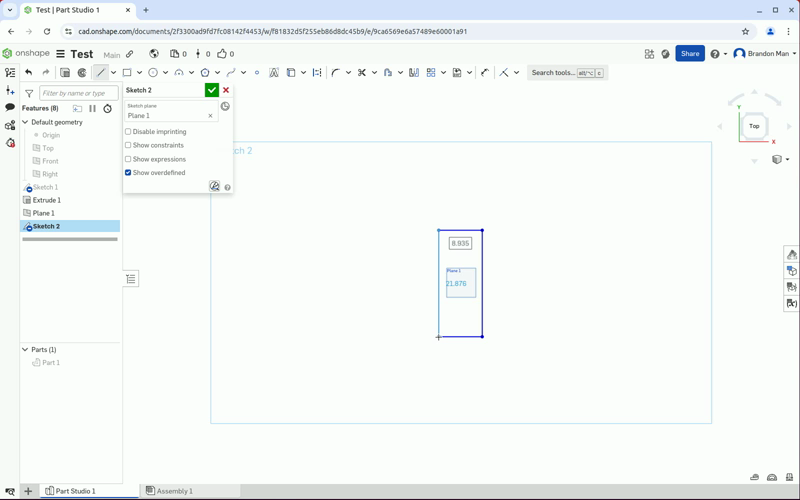
key(esc)
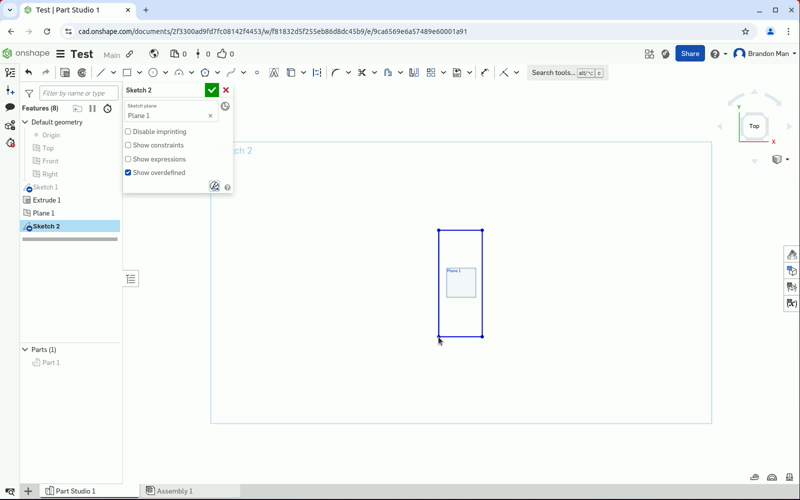
mouse_move(472, 296)
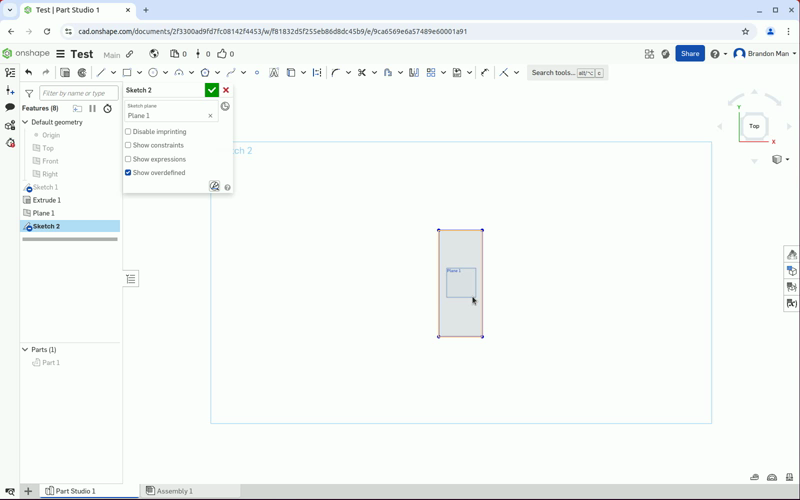
click(472, 296)
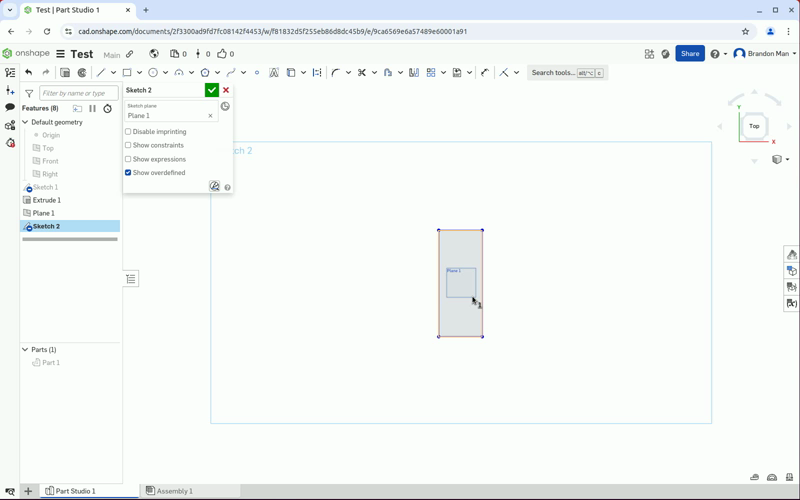
mouse_move(73, 352)
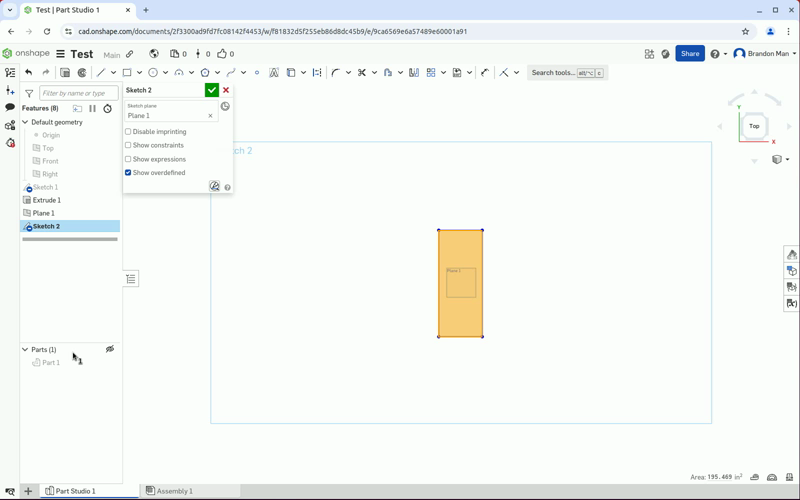
key(shift+y)
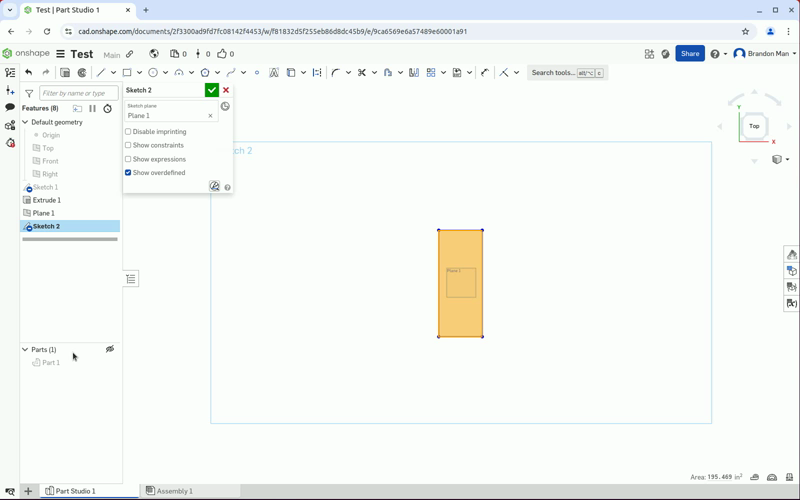
key(shift+e)
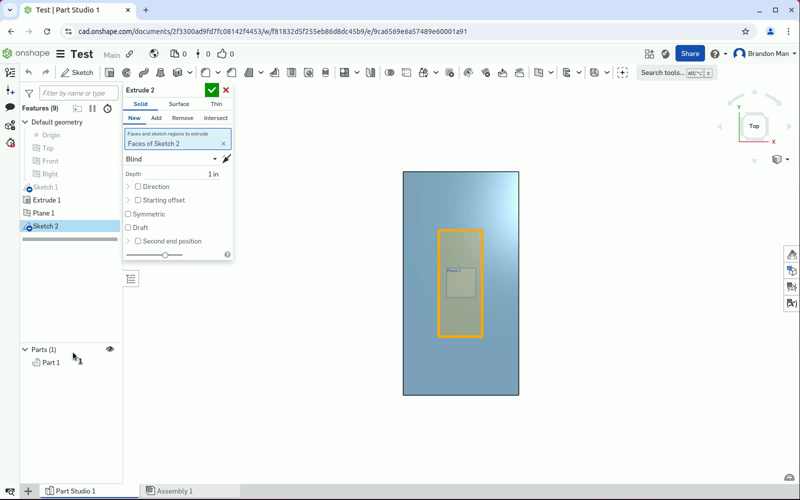
mouse_move(143, 106)
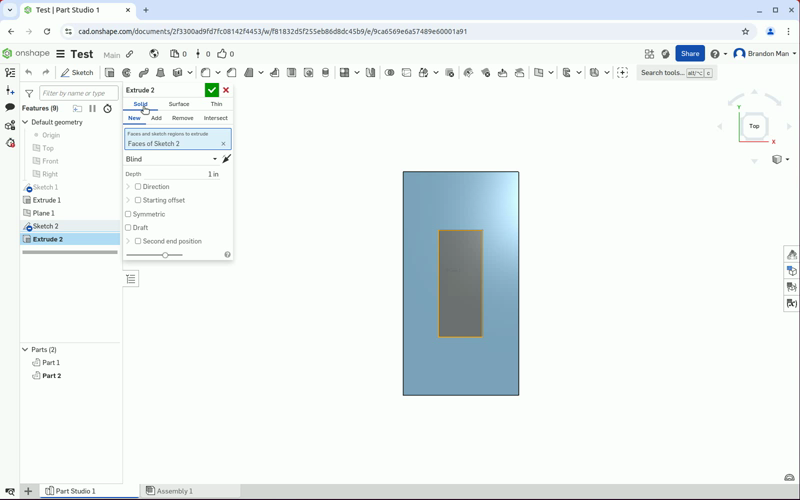
click(143, 106)
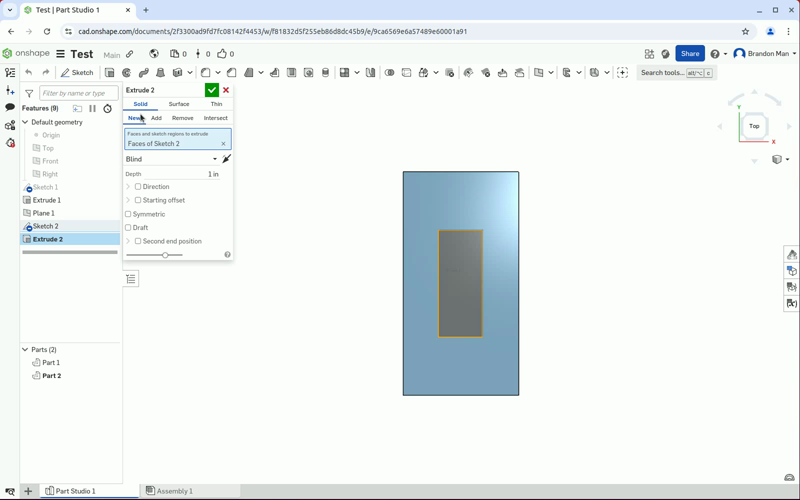
mouse_move(137, 120)
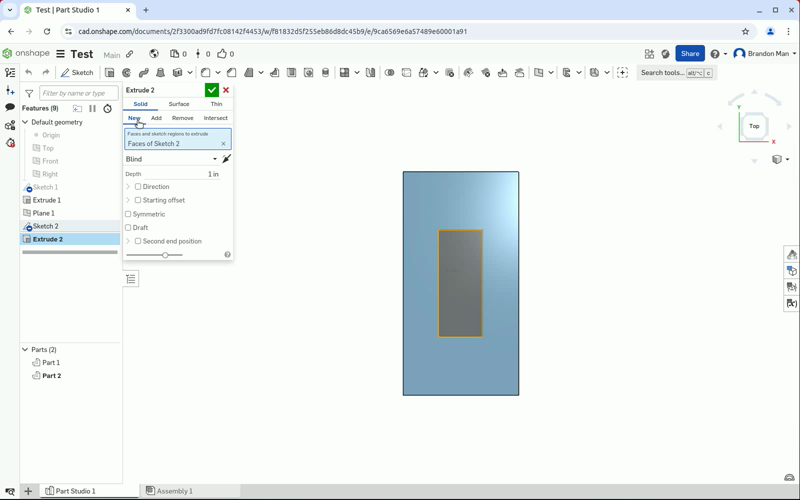
click(137, 120)
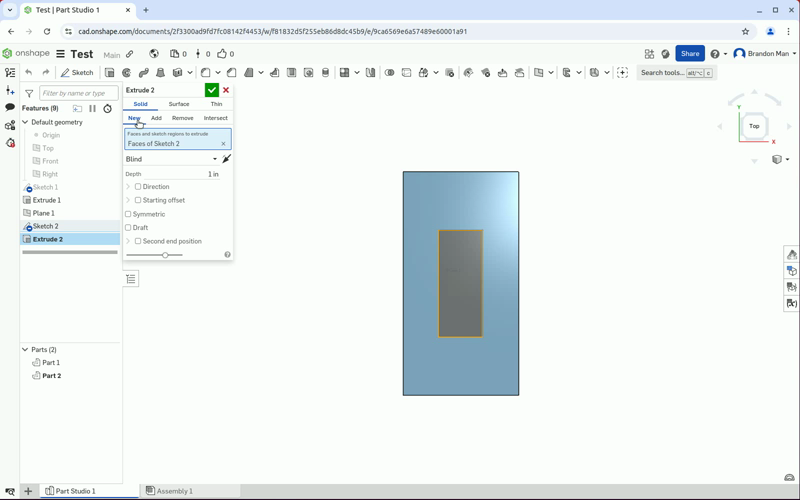
key(tab, 4)
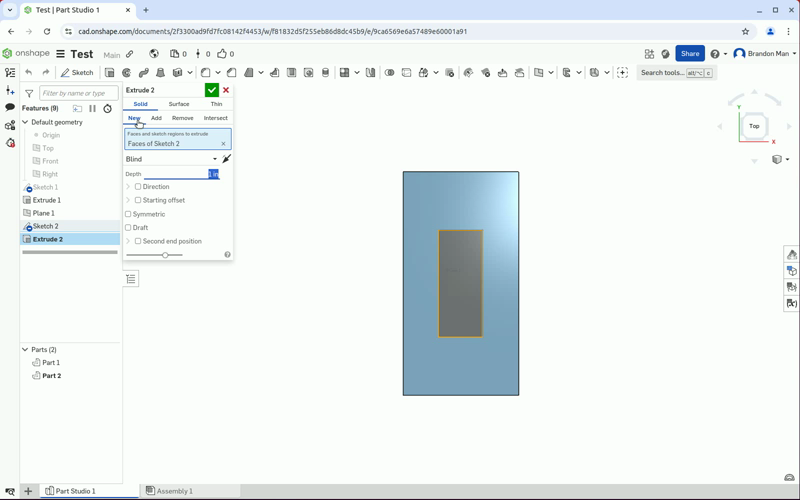
text(2.889)
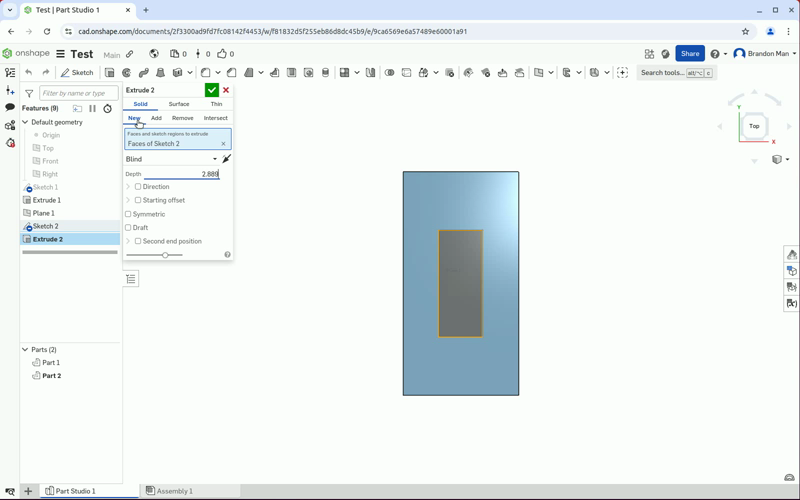
key(enter)
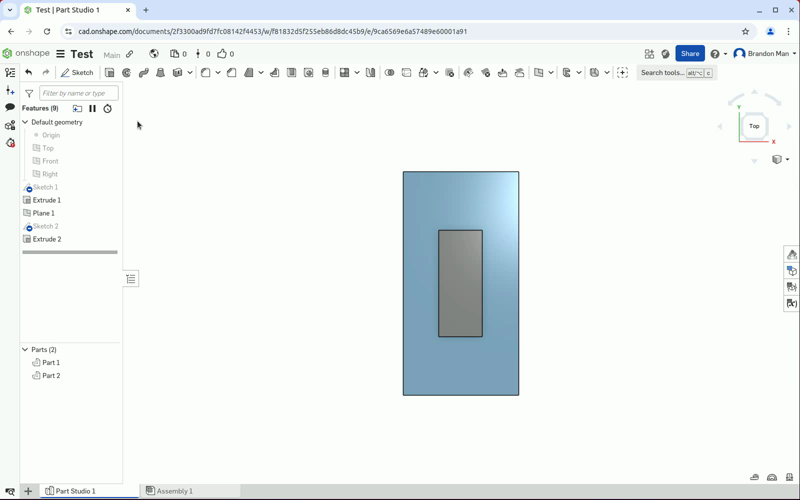
key(shift+h)
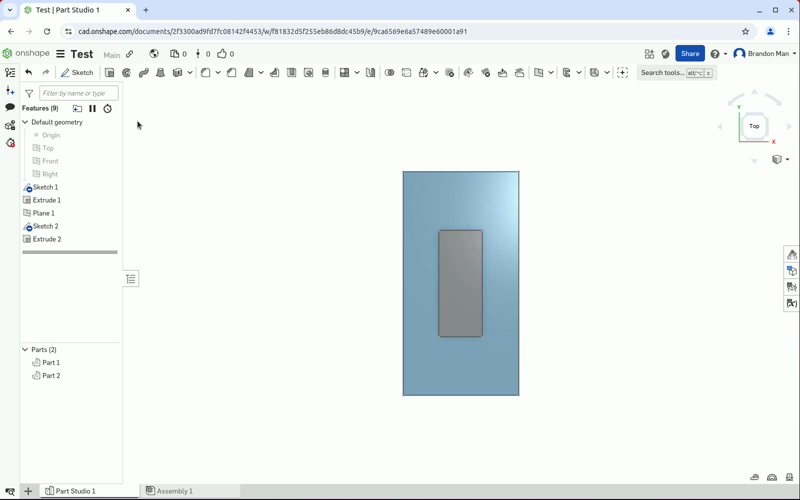
key(shift+h)
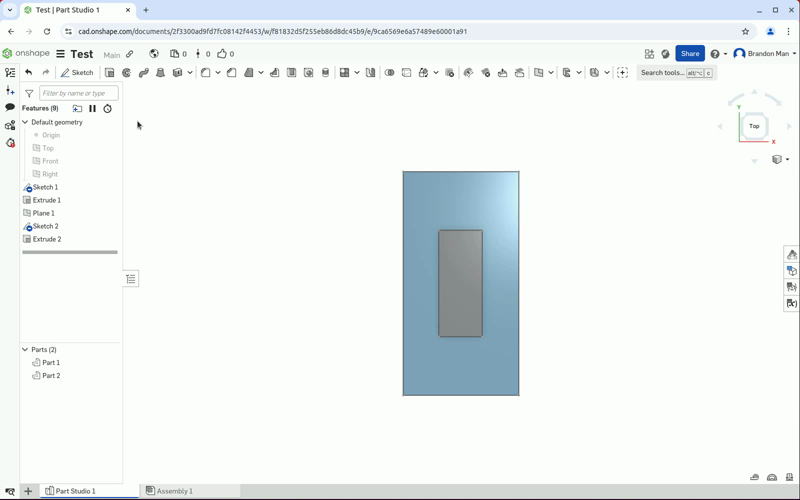
key(shift+7)
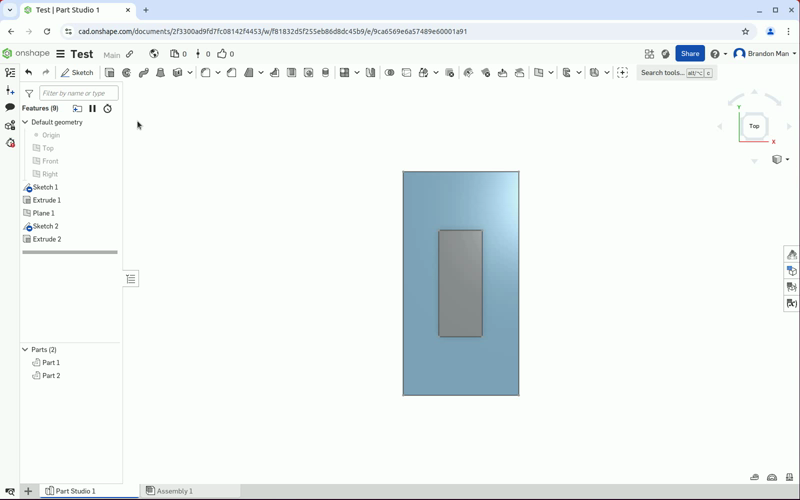
key(up, 3)
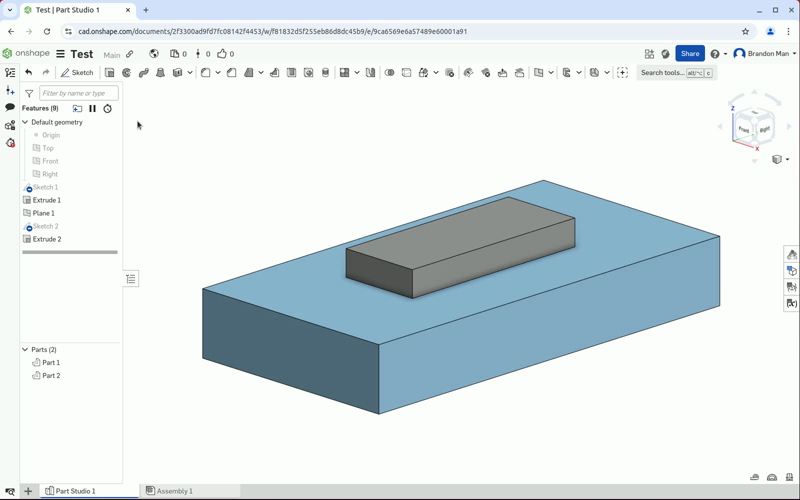
key(left, 3)
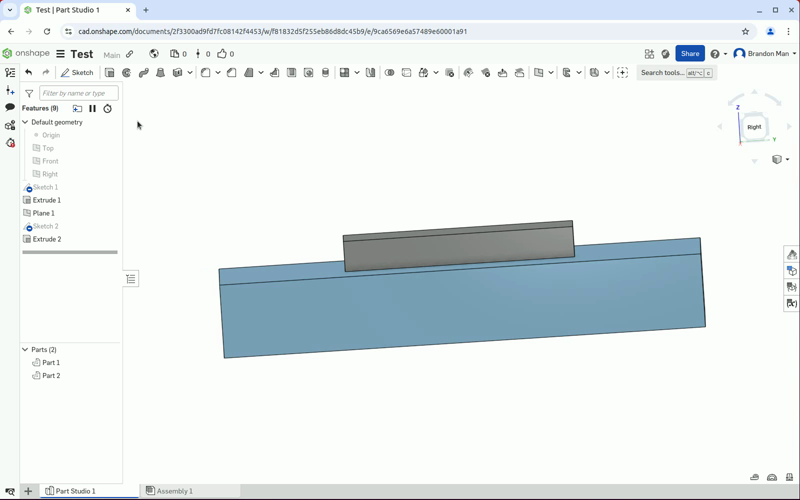
key(right, 3)
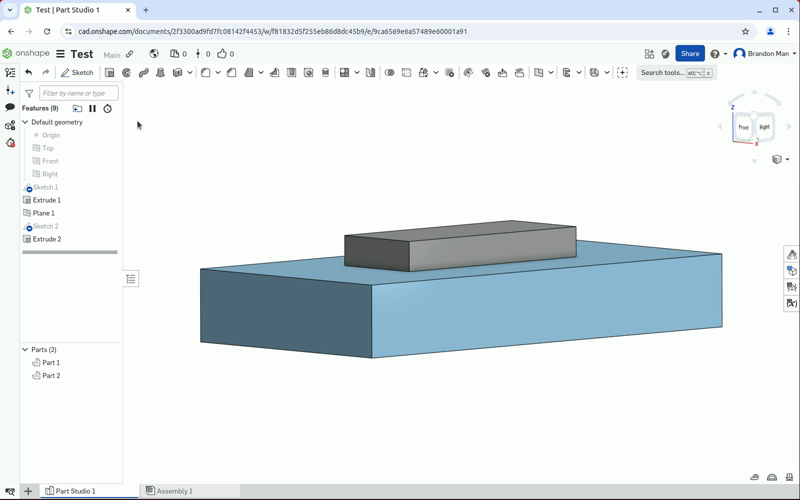
key(down, 3)
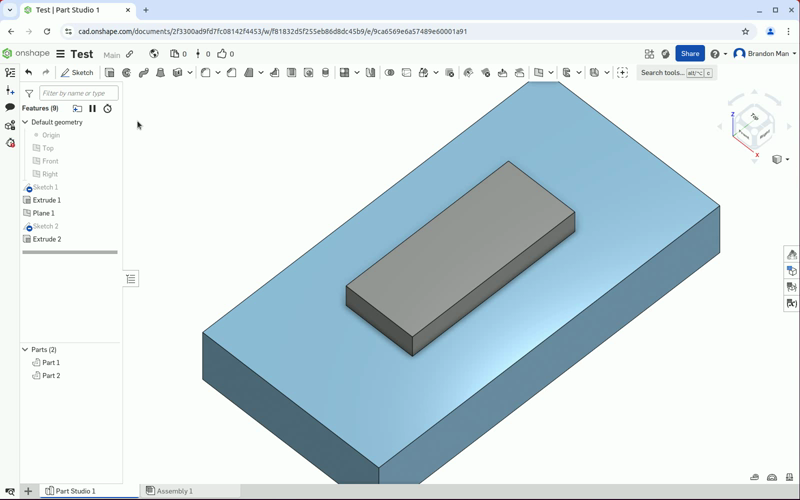
mouse_move(73, 189)
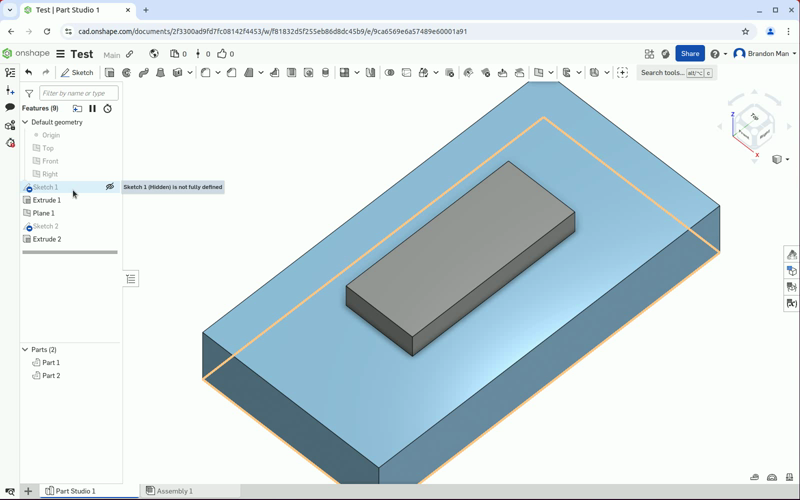
click(73, 189)